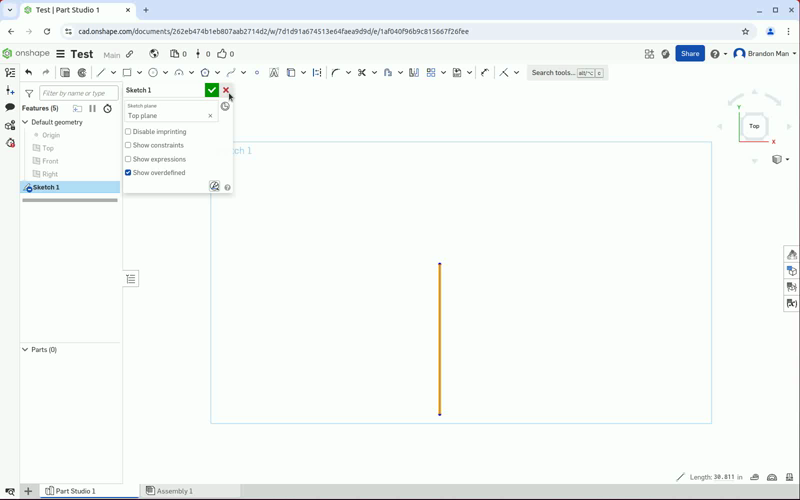
key(shift+h)
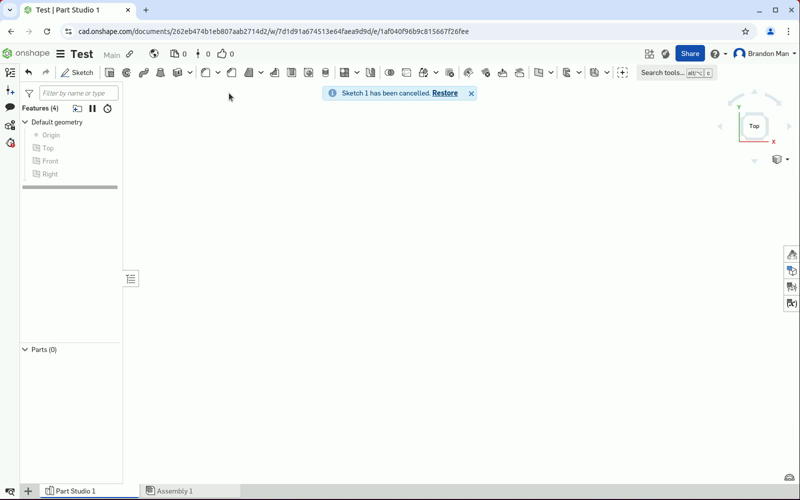
mouse_move(73, 352)
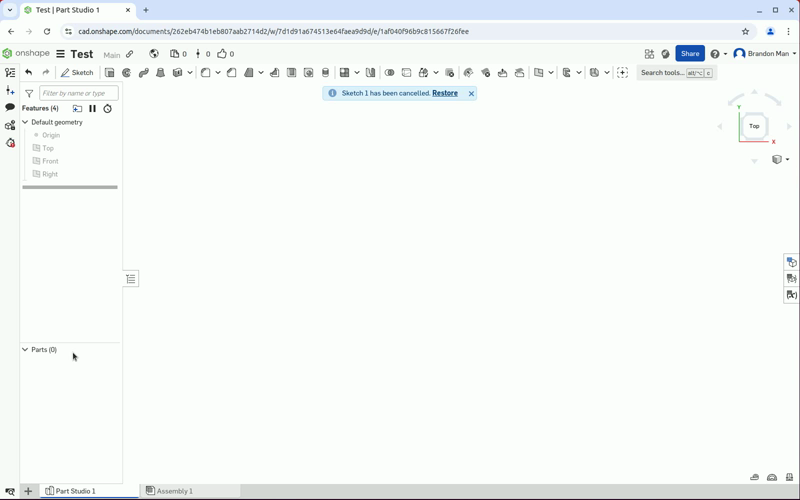
key(y)
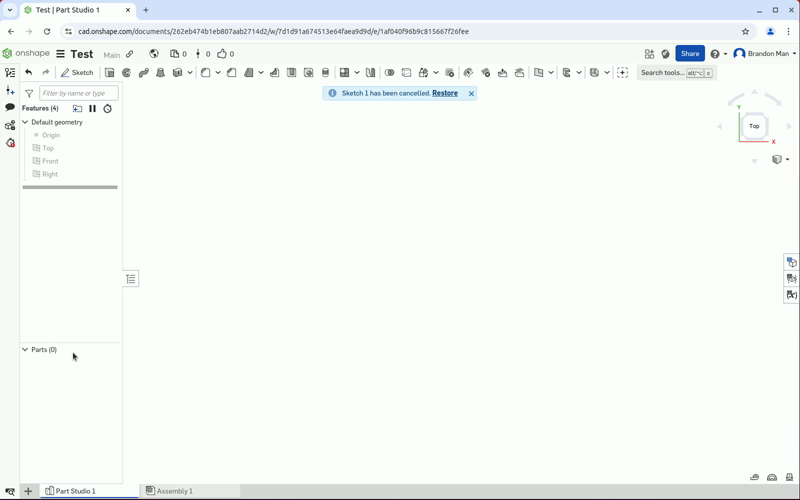
key(shift+p)
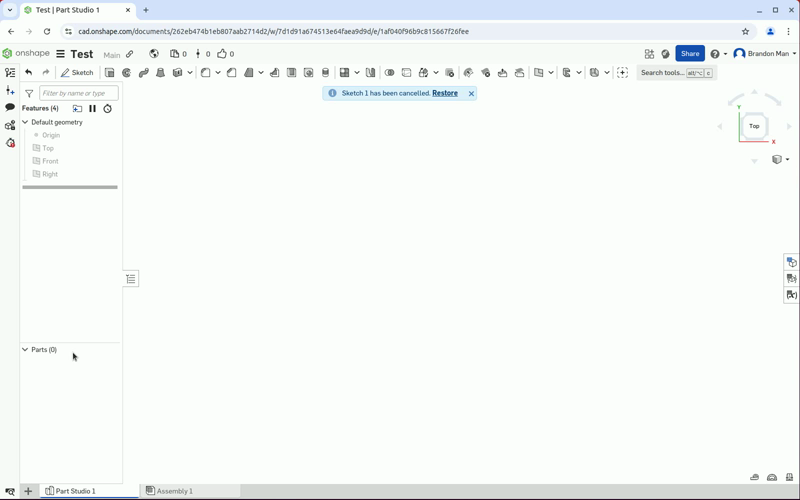
key(space)
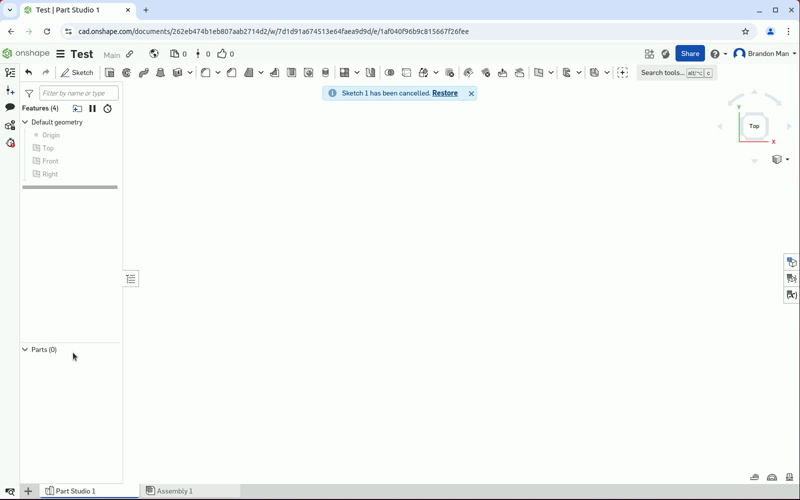
key_down(shift)
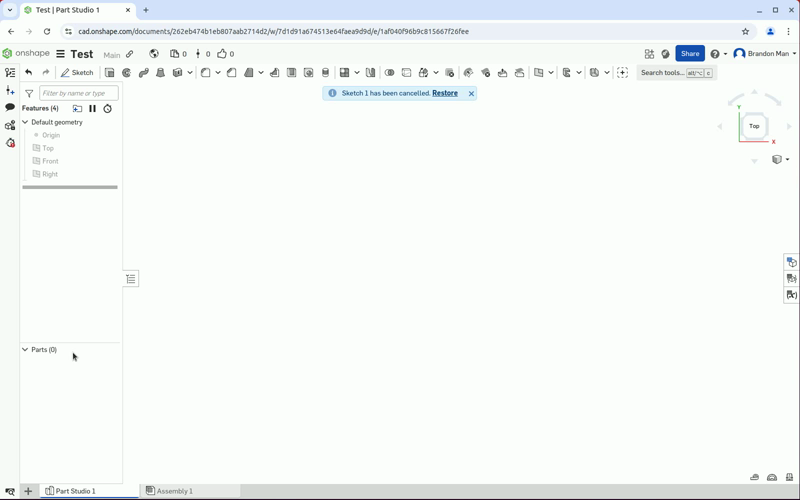
key(up)
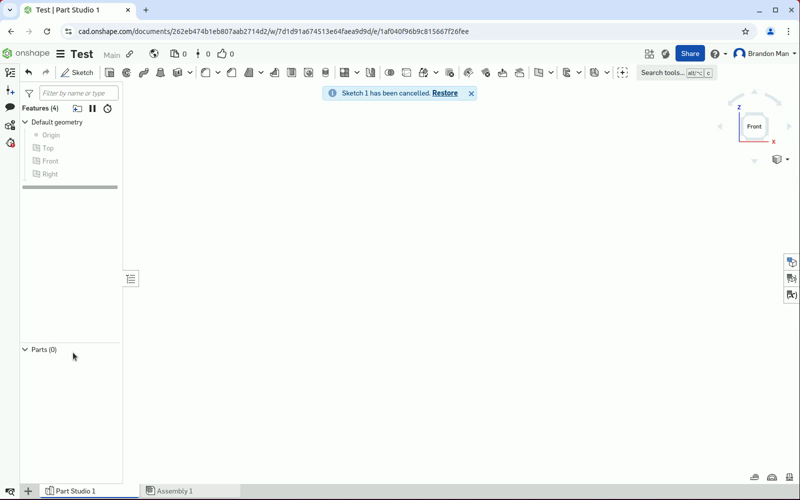
key_up(shift)
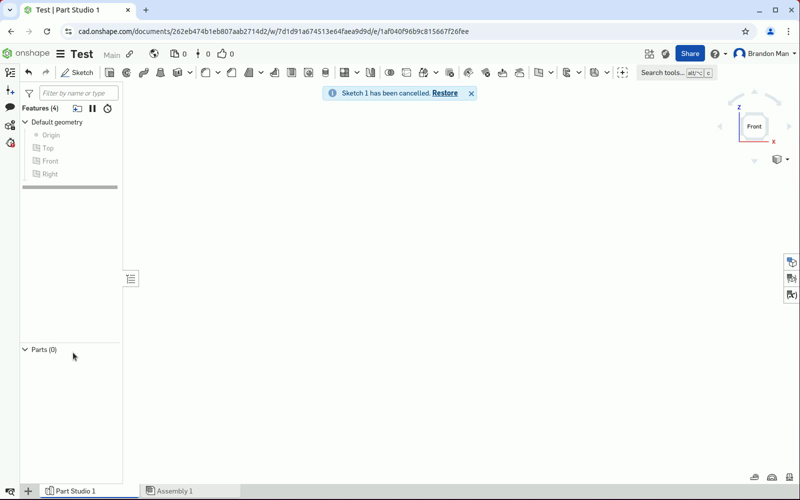
mouse_move(73, 352)
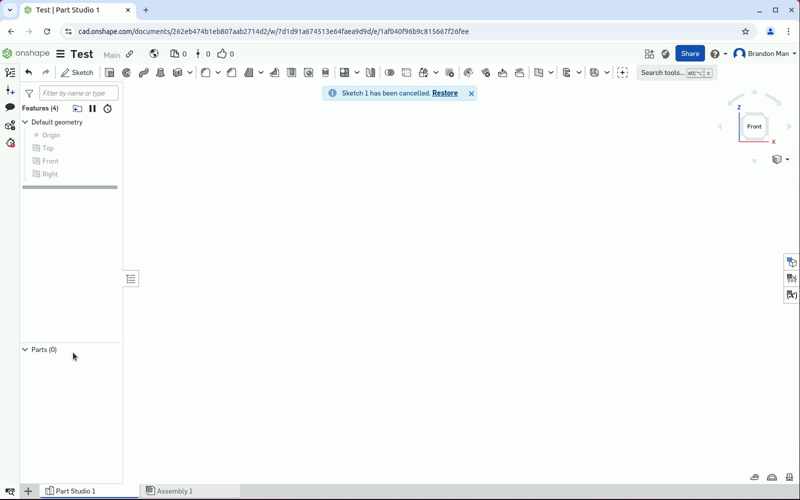
key(shift+y)
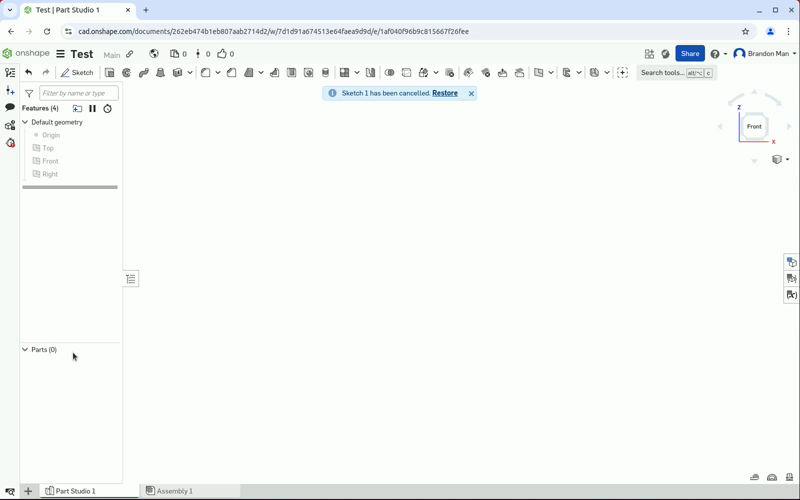
key(shift+s)
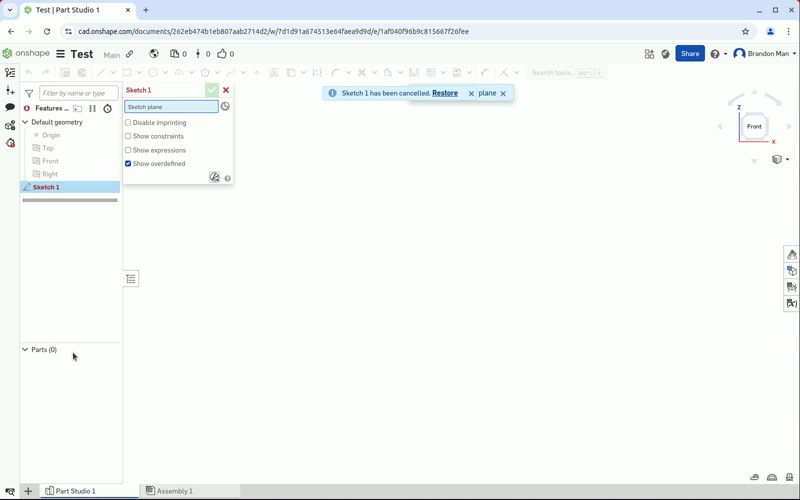
mouse_move(73, 163)
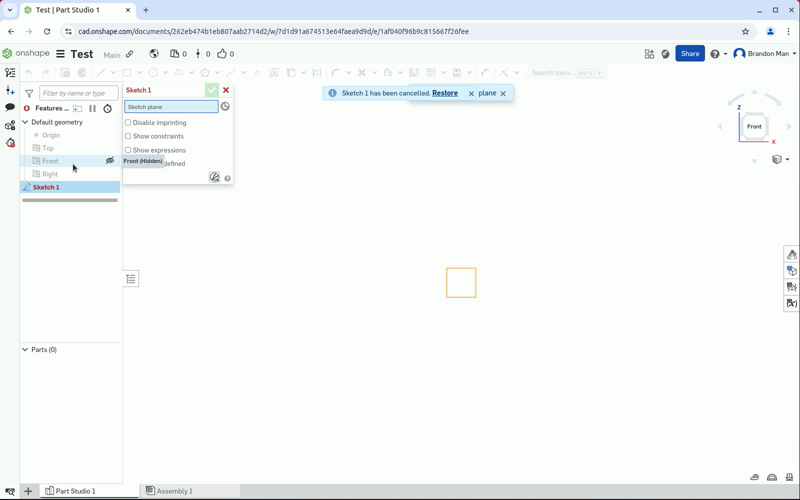
click(73, 163)
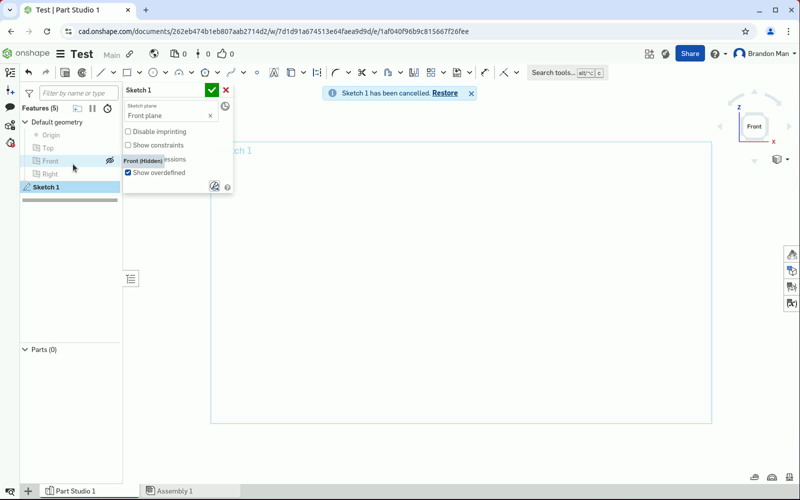
mouse_move(73, 352)
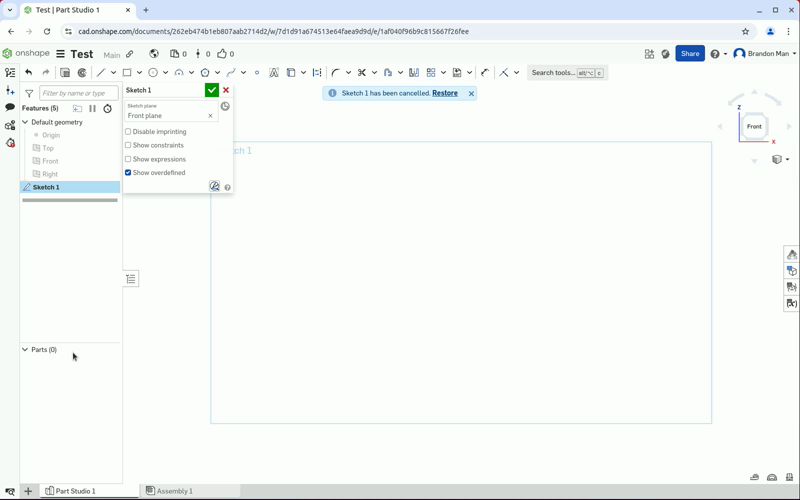
key(y)
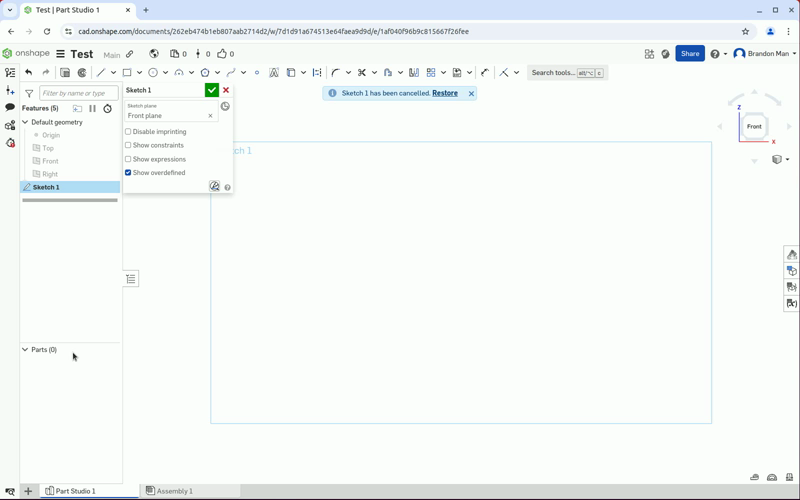
key(l)
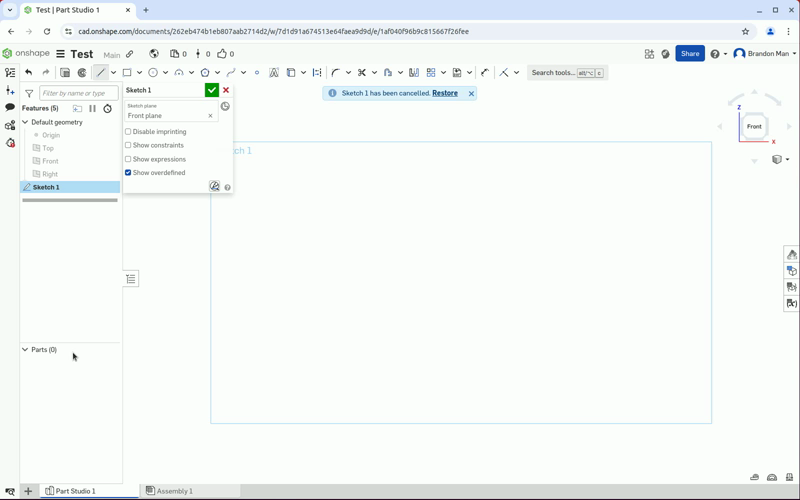
key_down(shift)
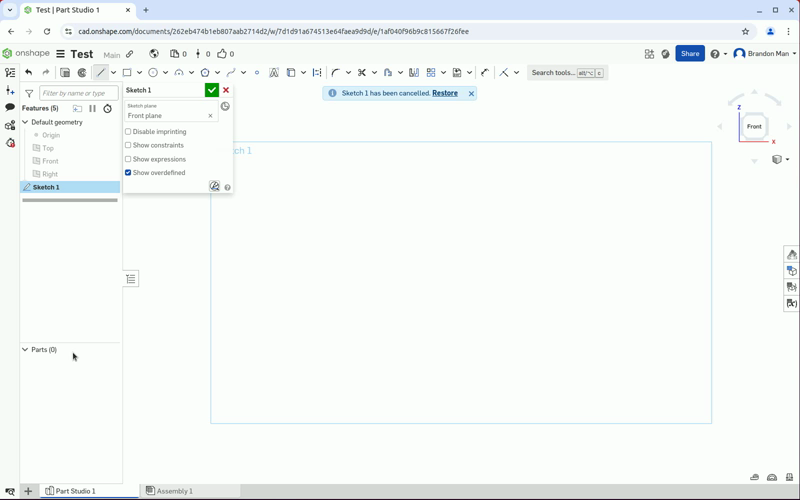
mouse_move(389, 355)
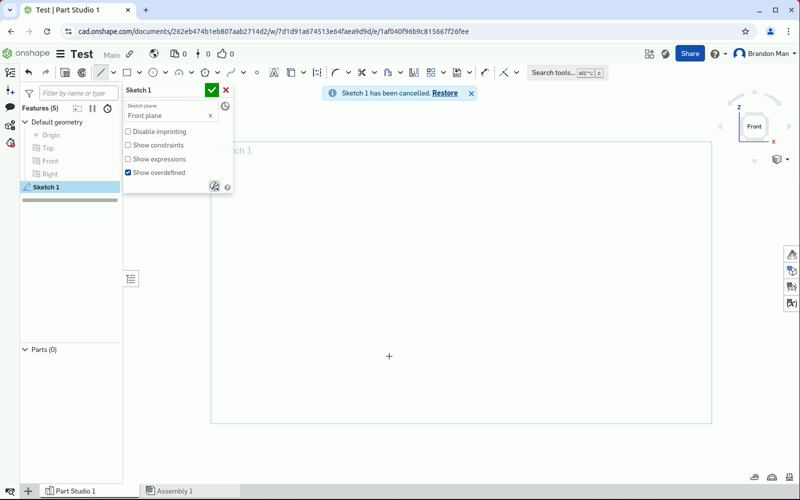
click(389, 355)
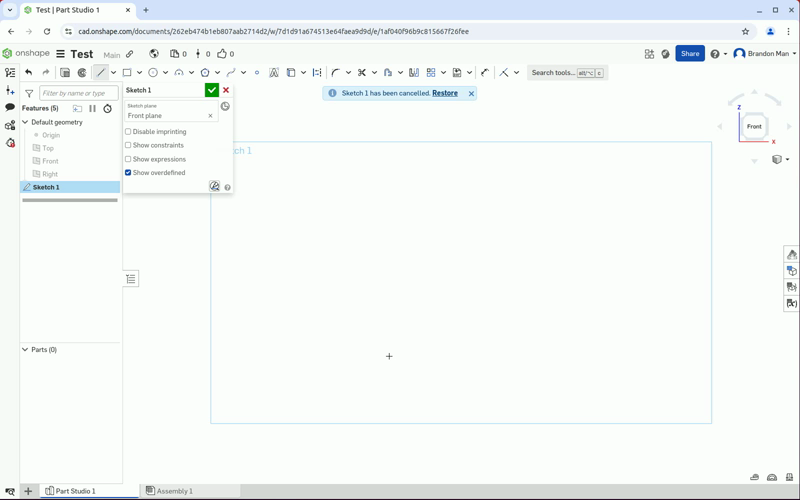
key_up(shift)
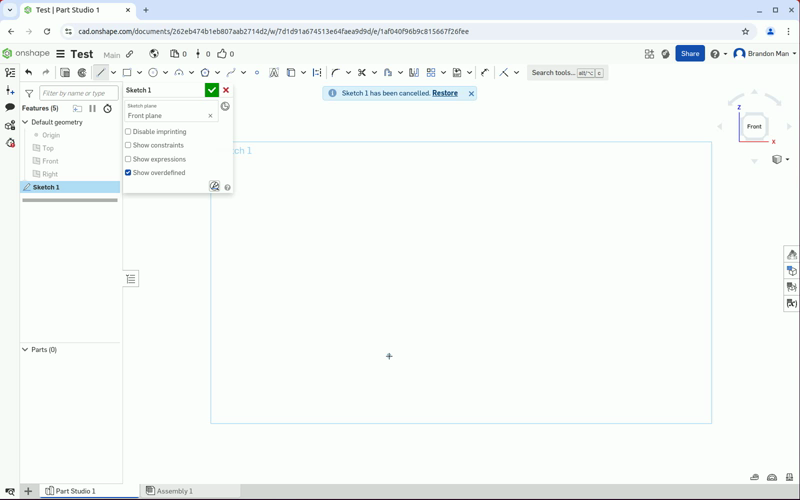
key_down(shift)
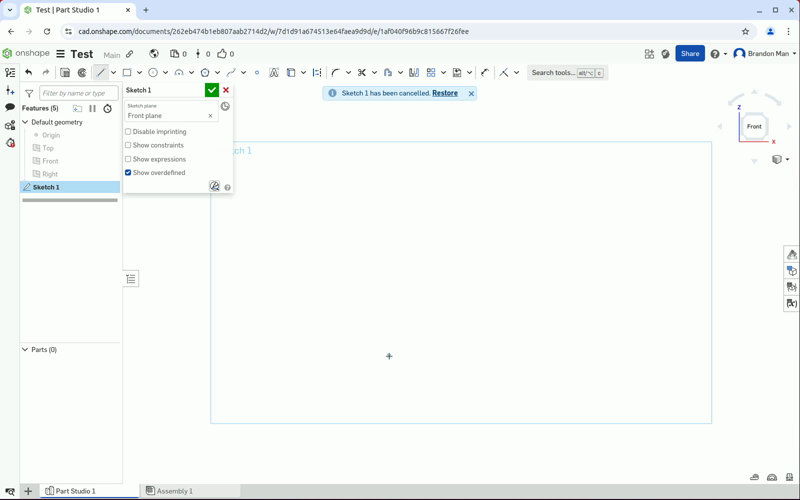
mouse_move(529, 355)
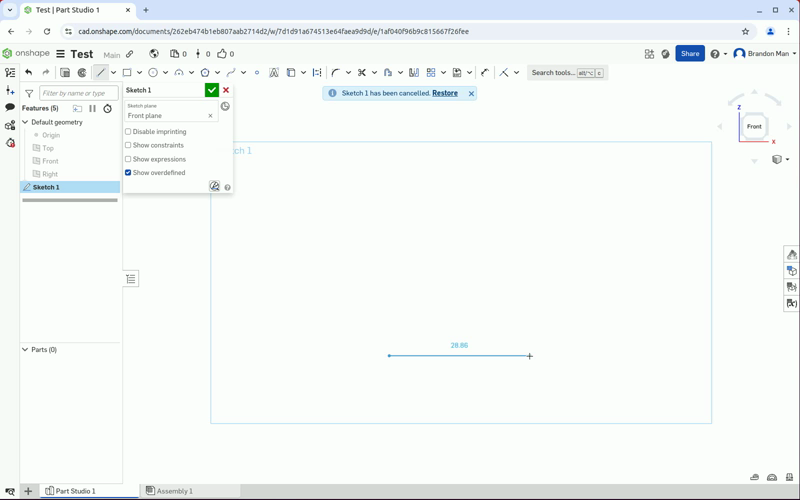
click(529, 355)
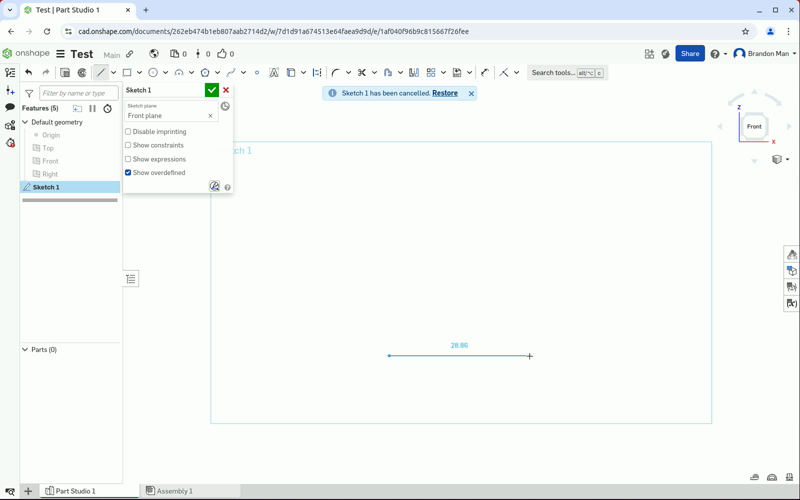
key_up(shift)
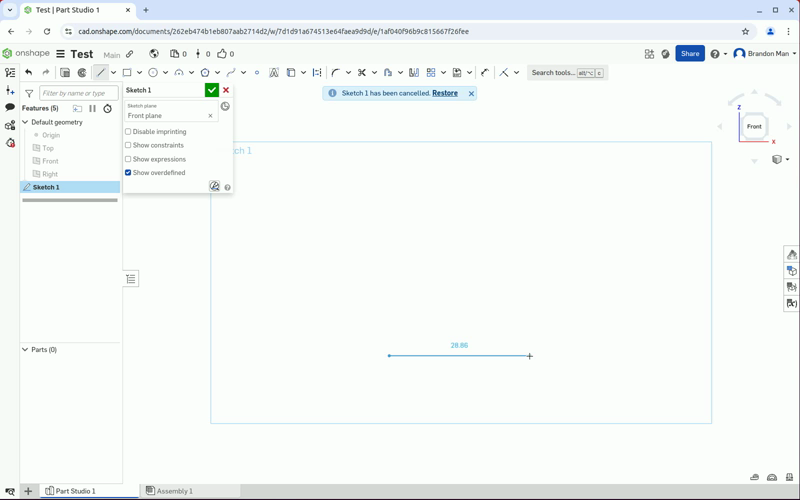
key_down(shift)
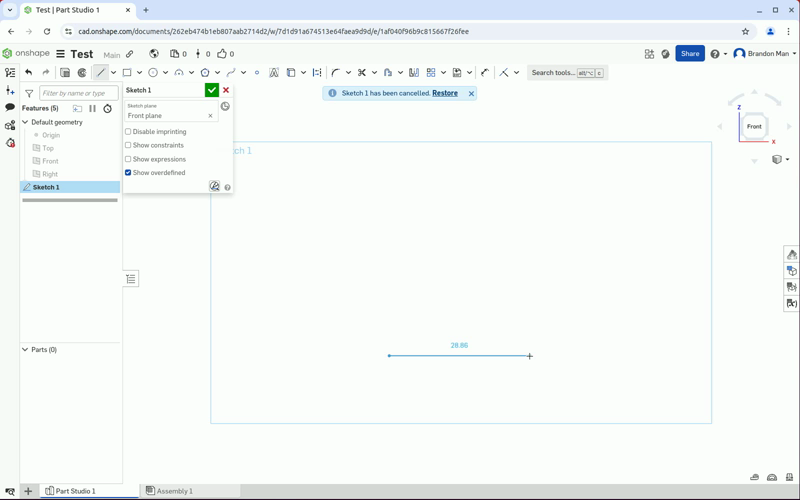
mouse_move(529, 215)
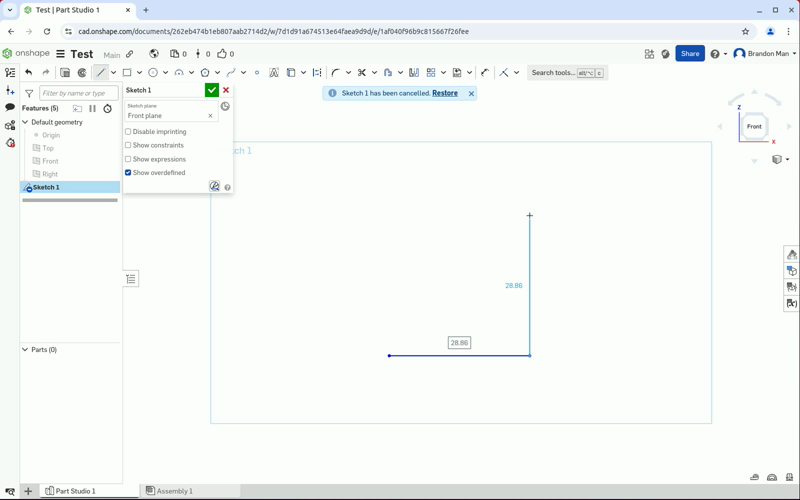
click(529, 215)
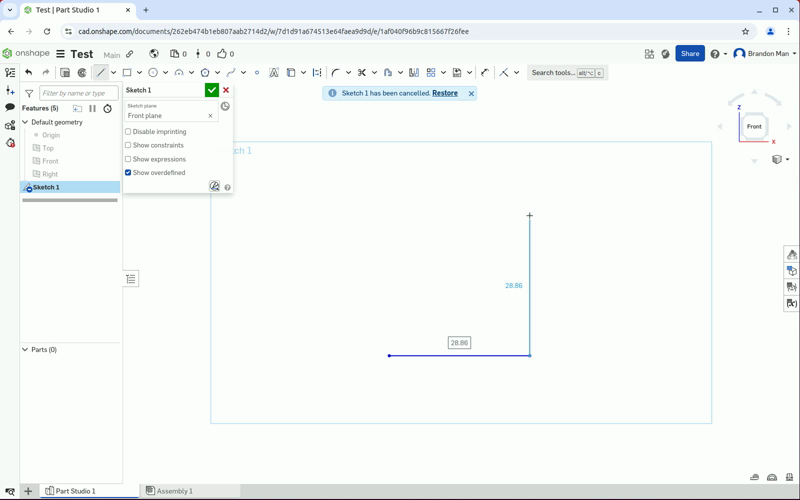
key_up(shift)
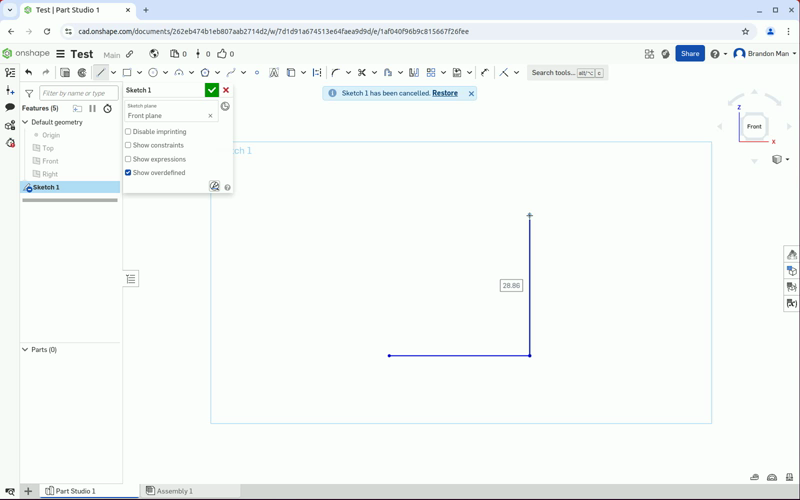
key_down(shift)
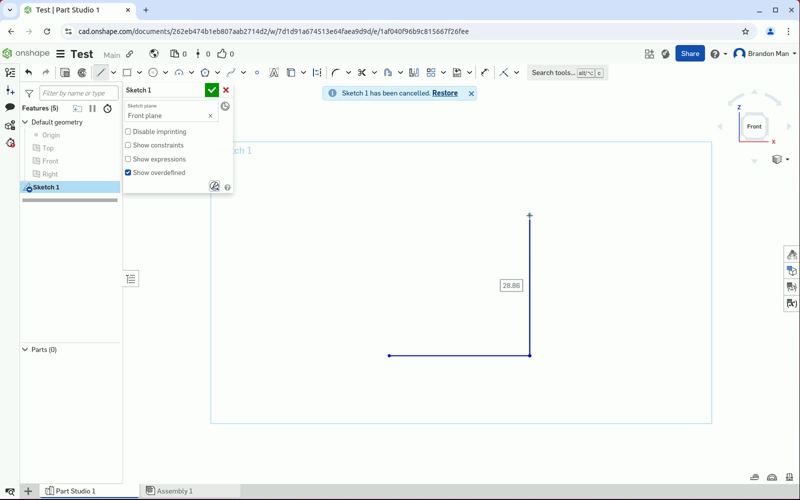
mouse_move(389, 215)
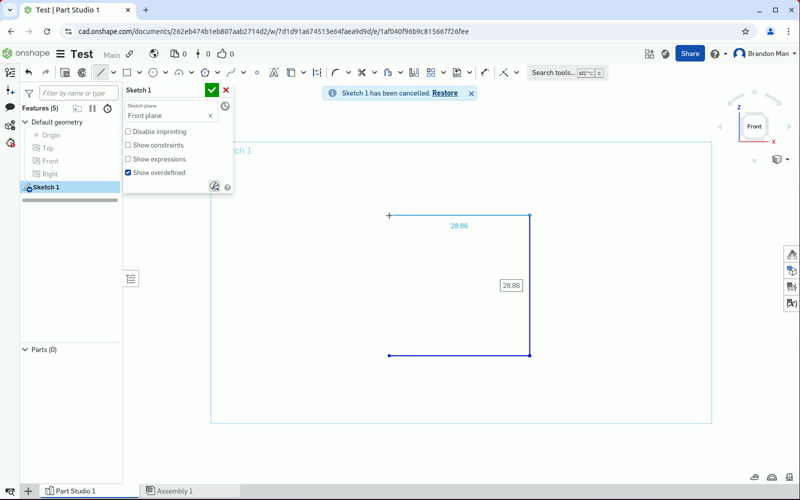
click(389, 215)
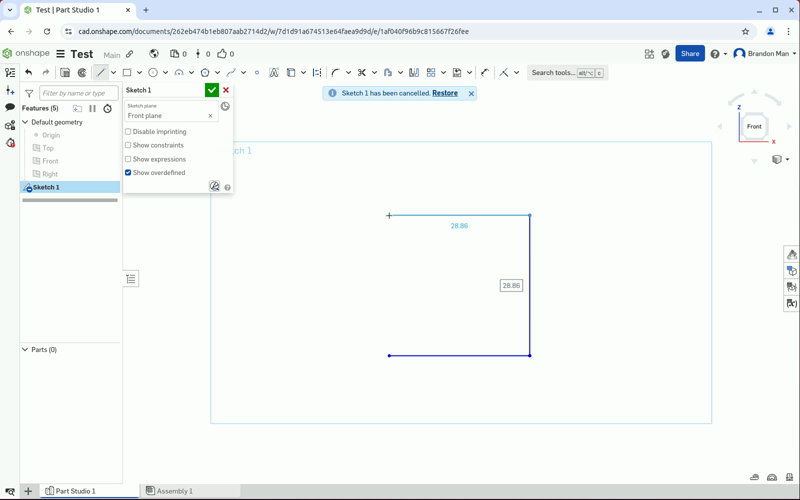
key_up(shift)
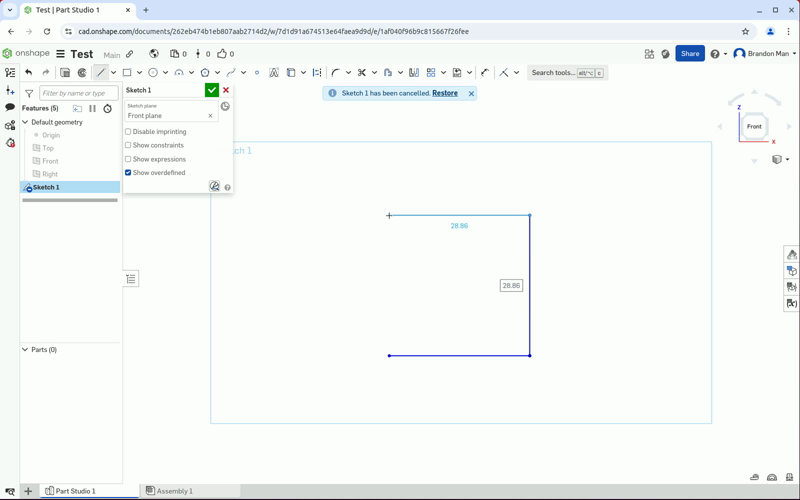
key_down(shift)
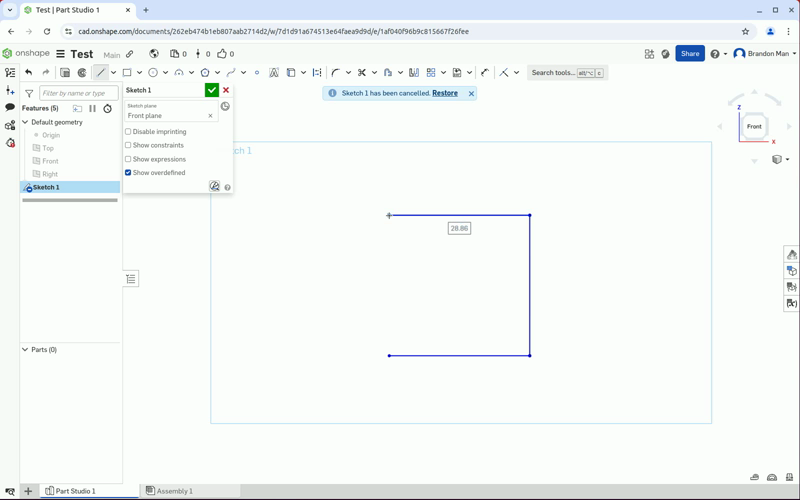
mouse_move(389, 355)
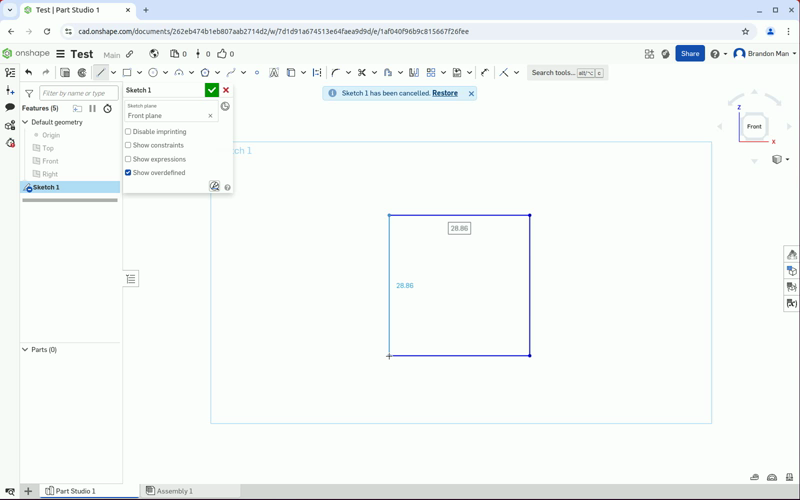
key_up(shift)
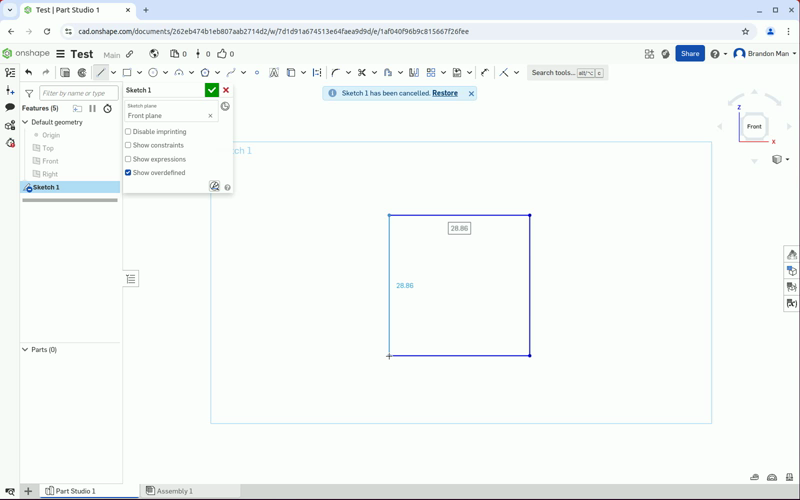
click(389, 355)
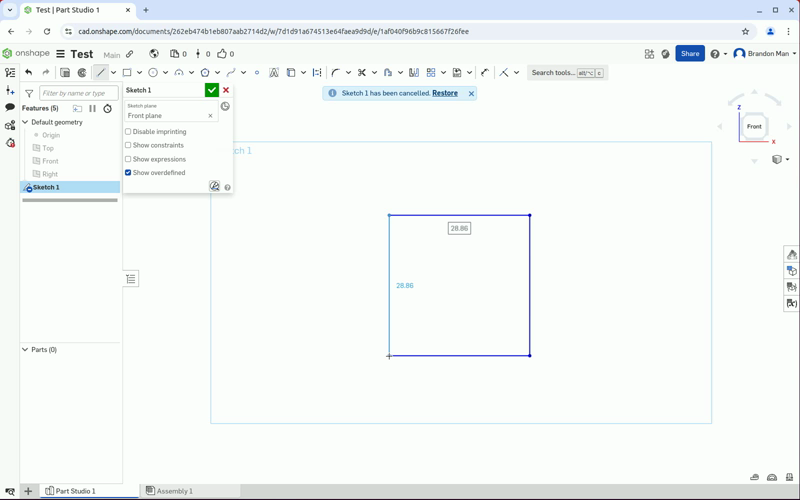
key(esc)
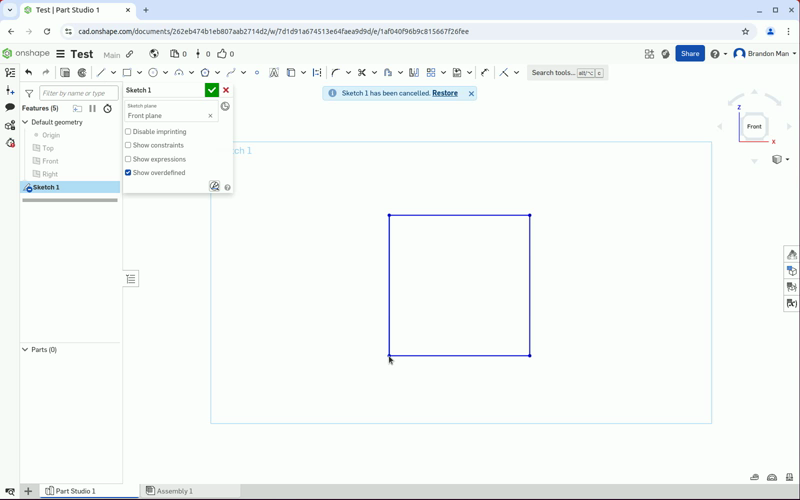
mouse_move(453, 244)
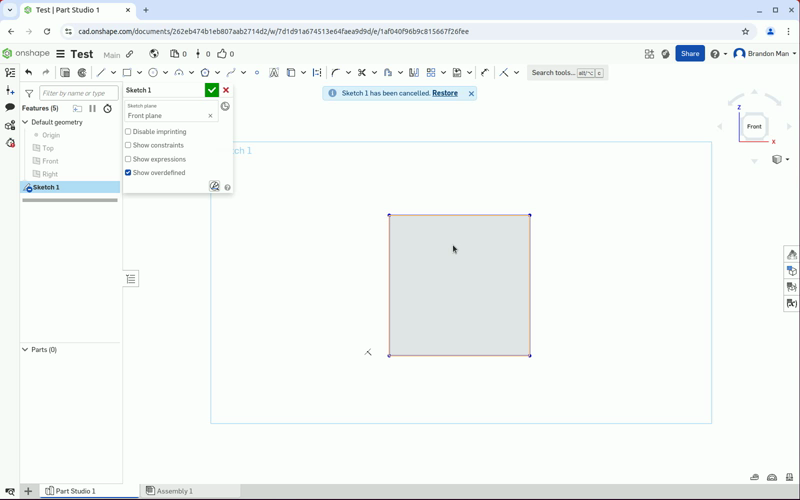
click(453, 244)
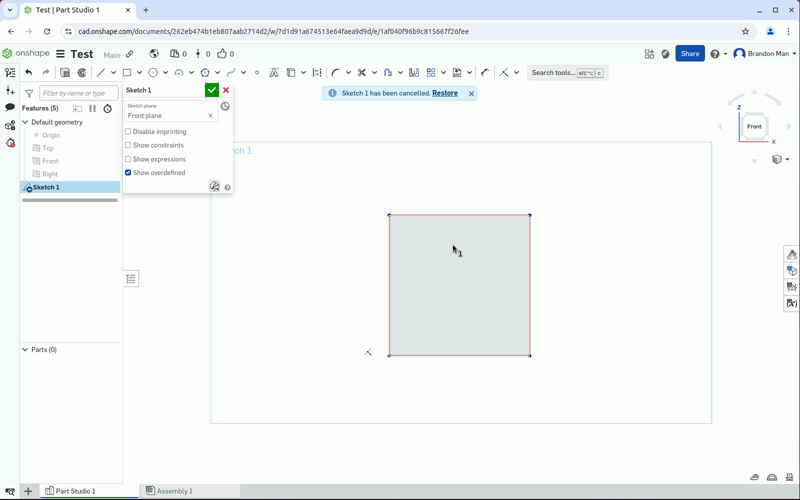
mouse_move(73, 352)
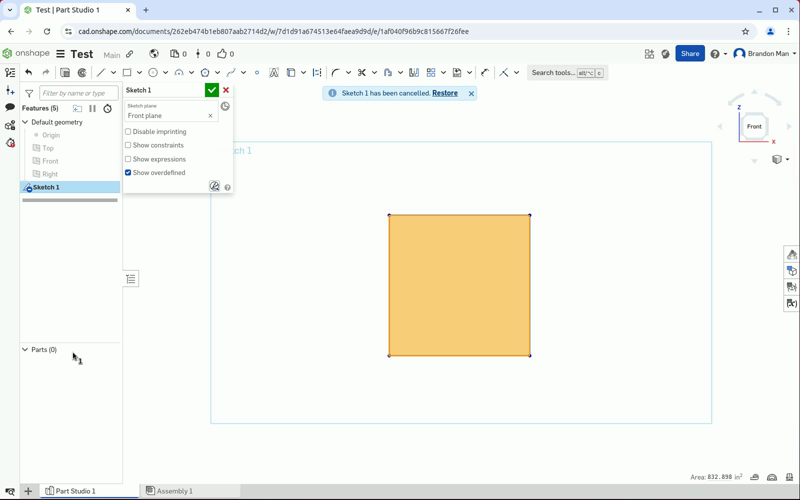
key(shift+y)
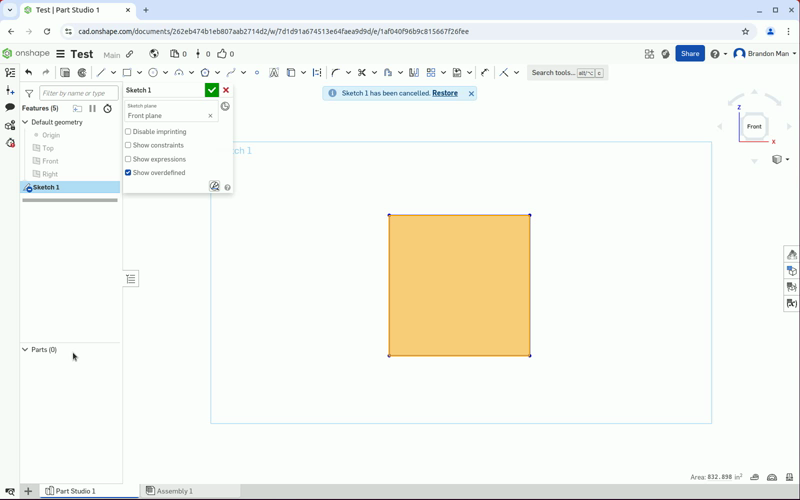
key(shift+e)
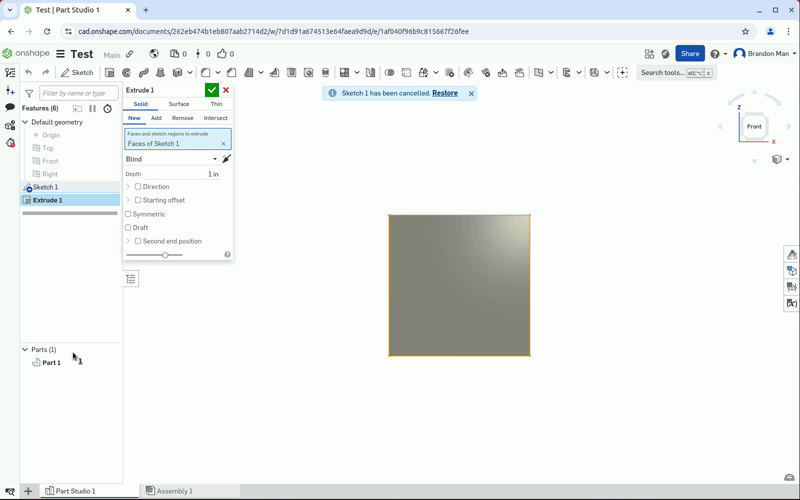
mouse_move(143, 106)
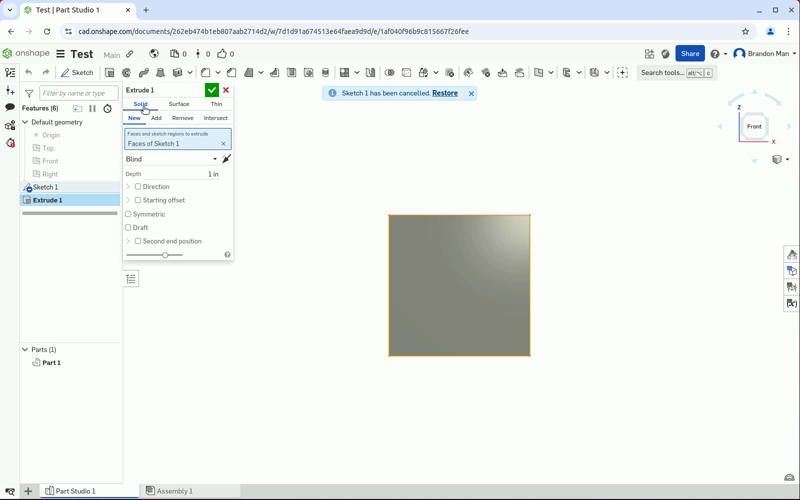
click(143, 106)
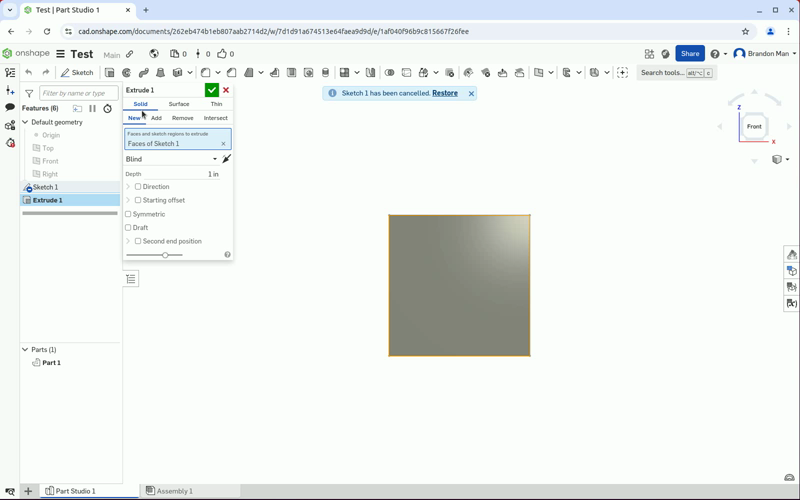
mouse_move(137, 120)
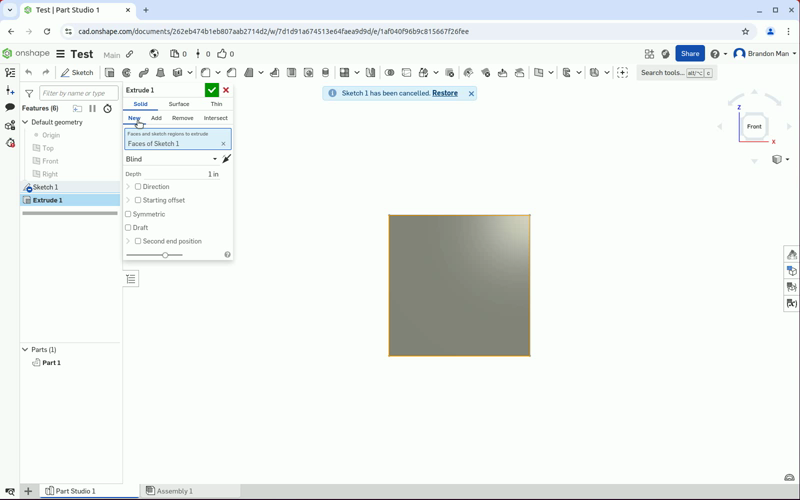
click(137, 120)
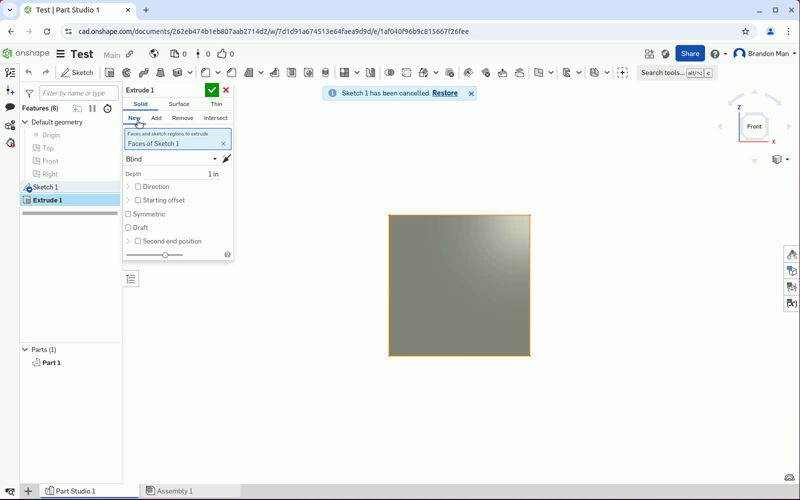
key(tab, 4)
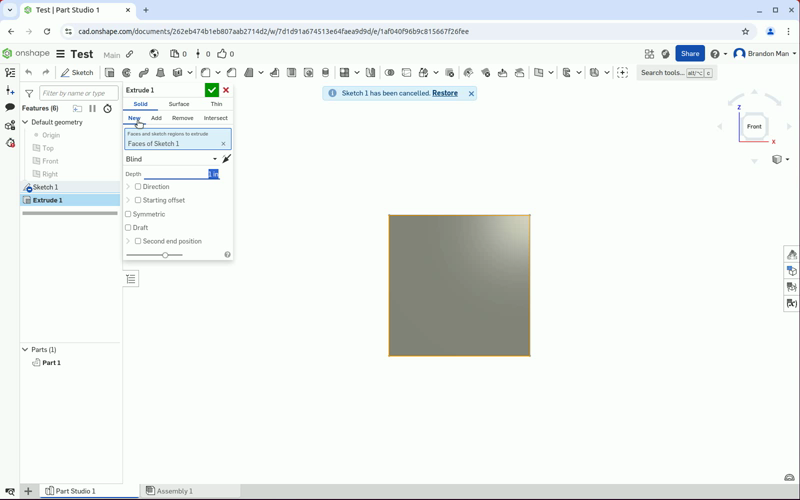
text(14.443)
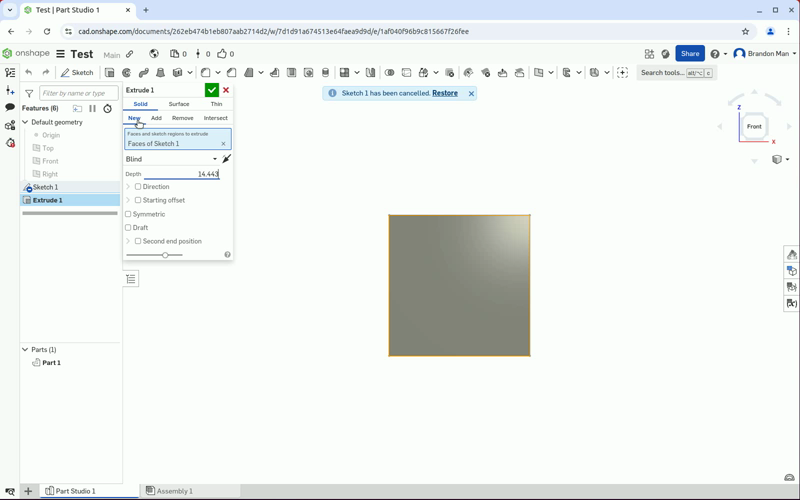
key(enter)
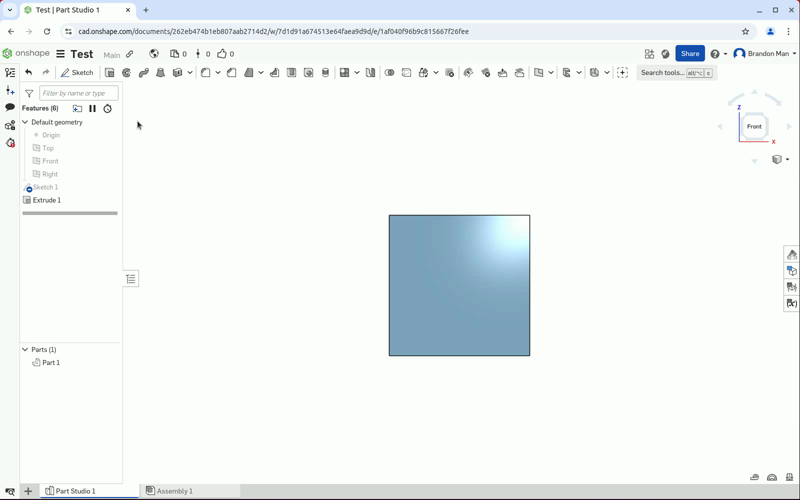
key(shift+h)
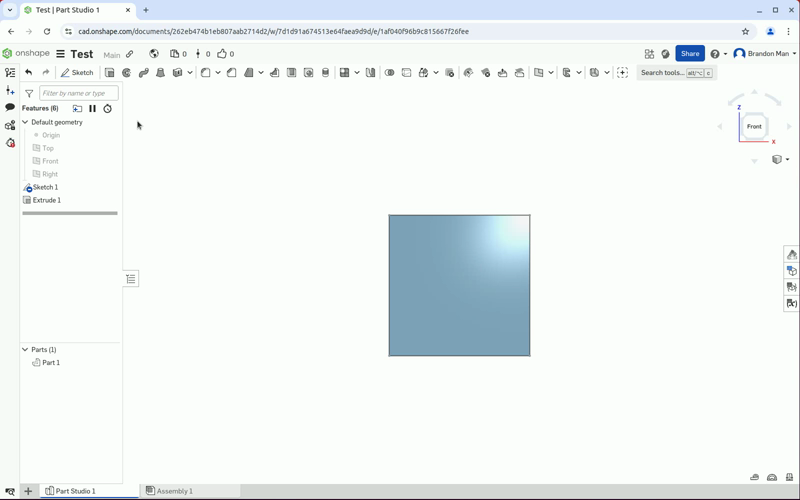
key(shift+h)
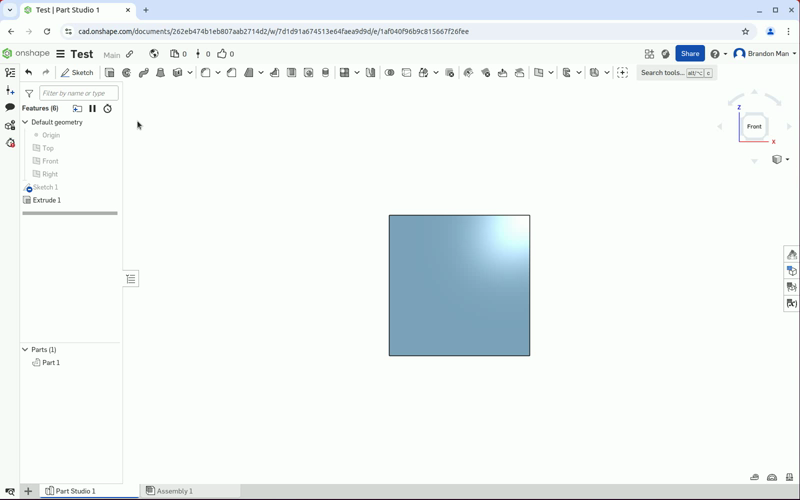
mouse_move(73, 189)
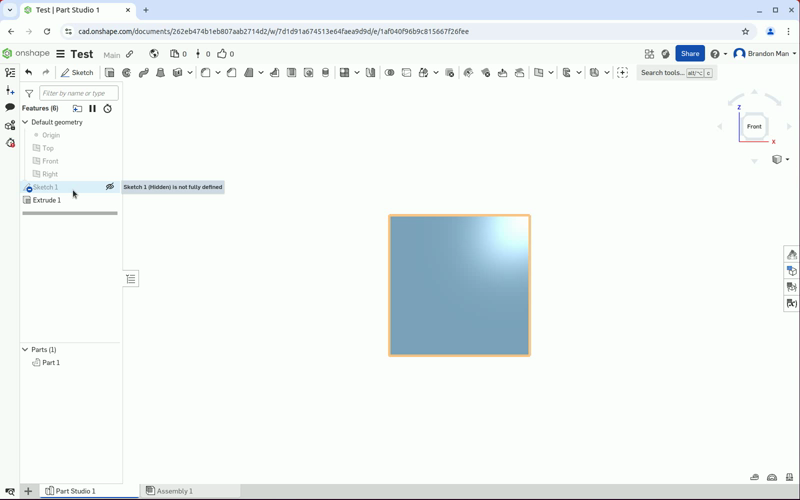
click(73, 189)
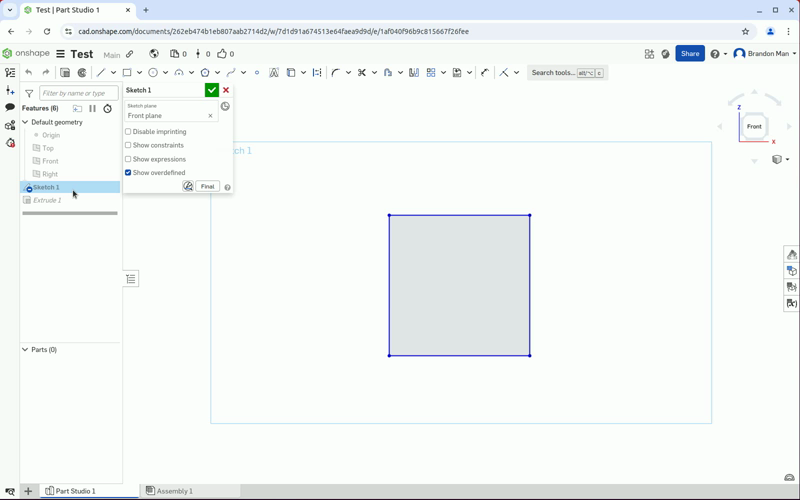
mouse_move(229, 92)
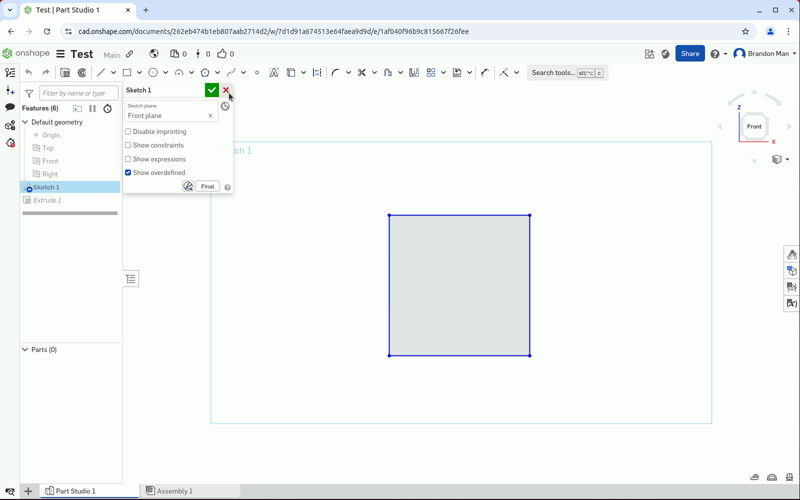
click(229, 92)
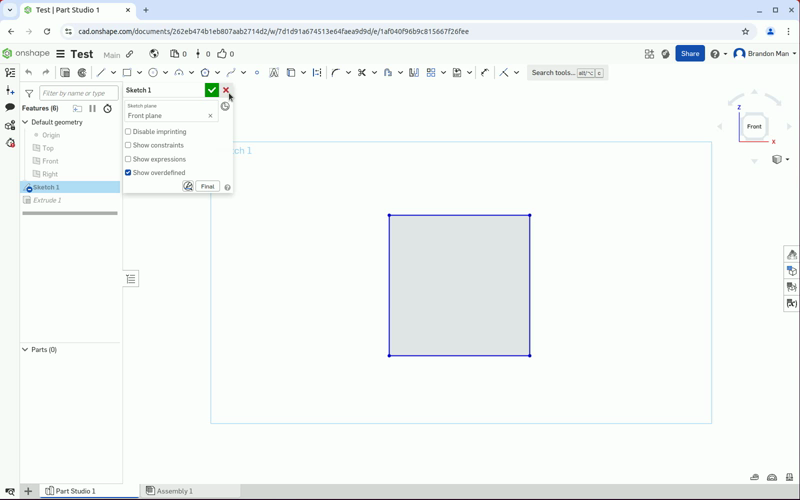
key(shift+s)
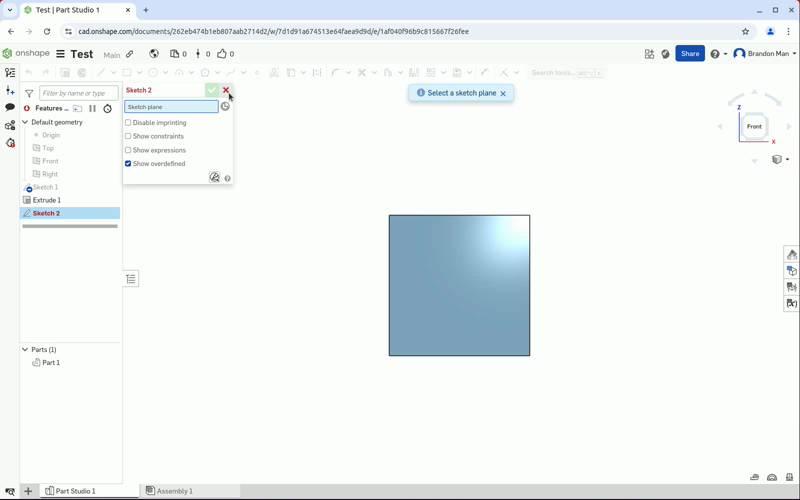
mouse_move(73, 163)
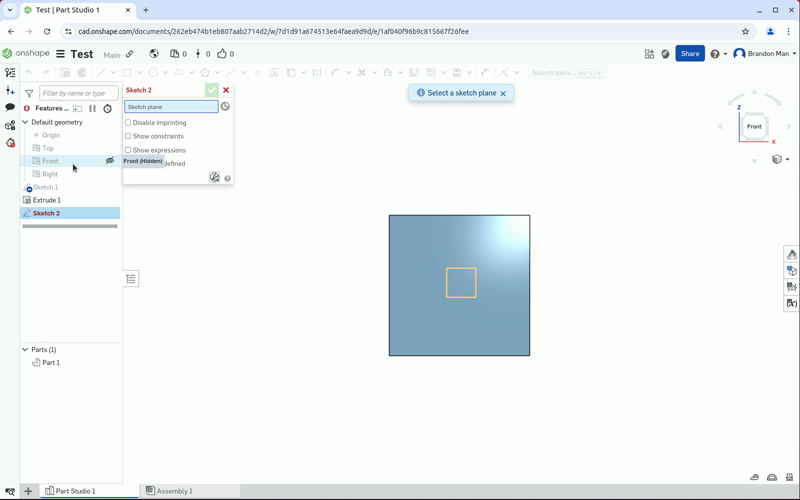
click(73, 163)
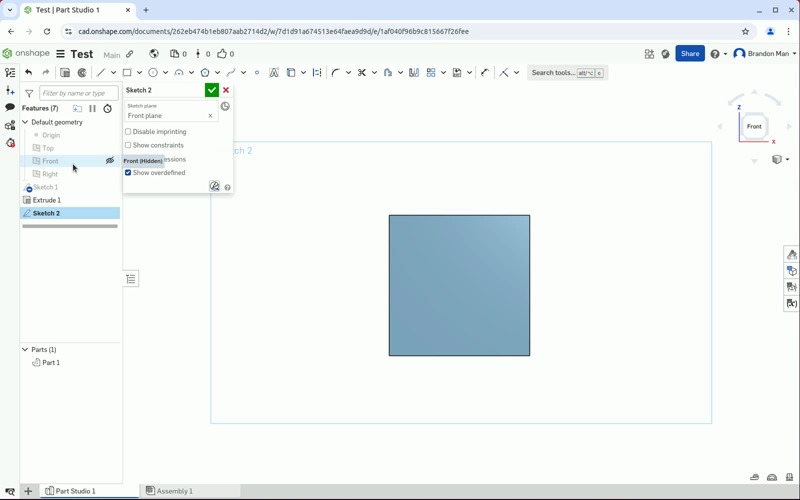
mouse_move(73, 352)
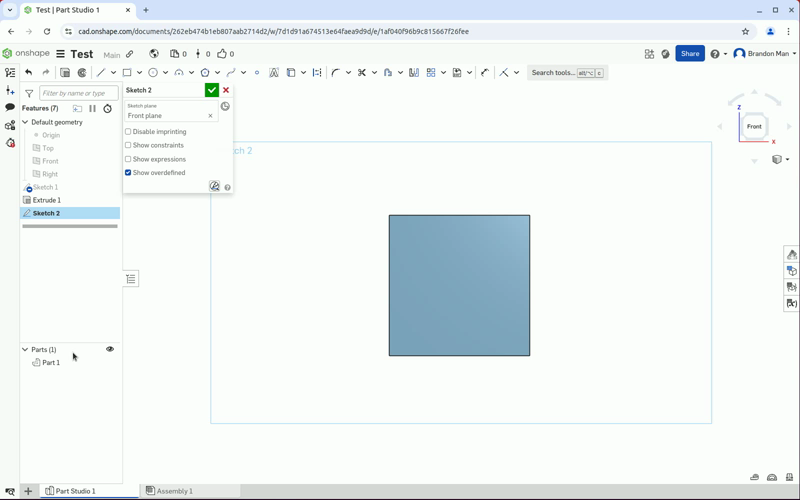
key(y)
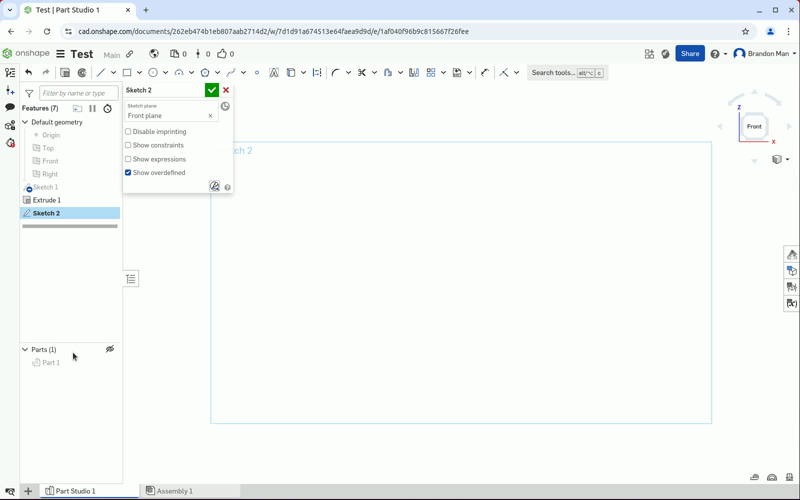
key(c)
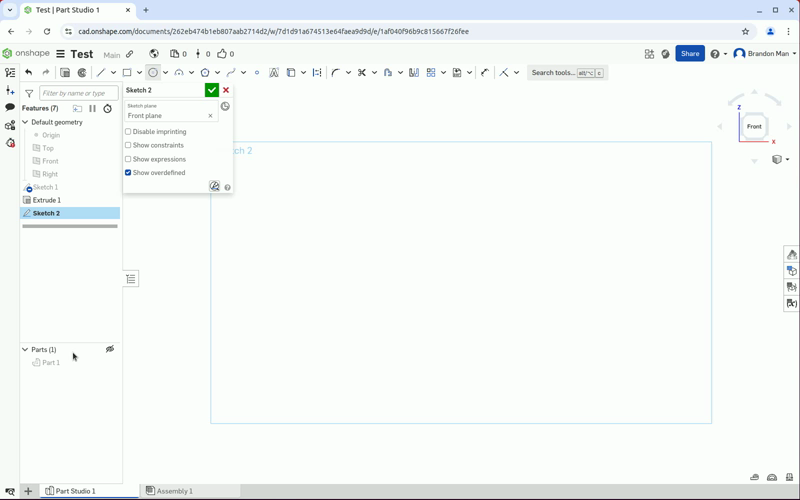
key_down(shift)
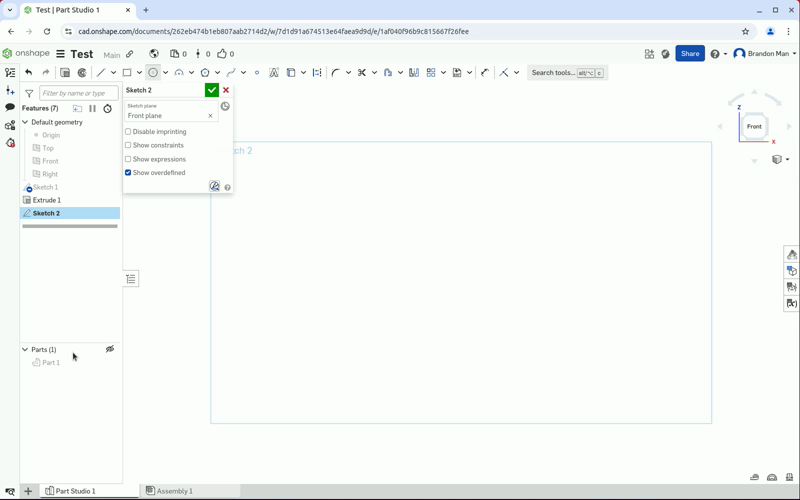
mouse_move(461, 282)
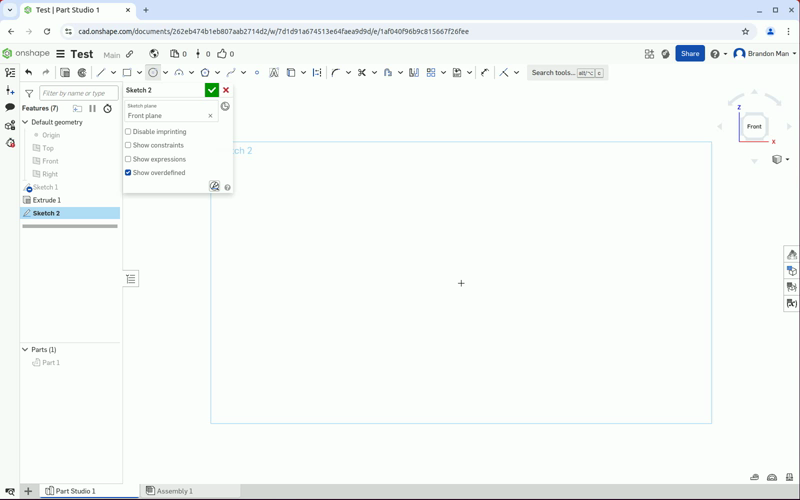
click(461, 282)
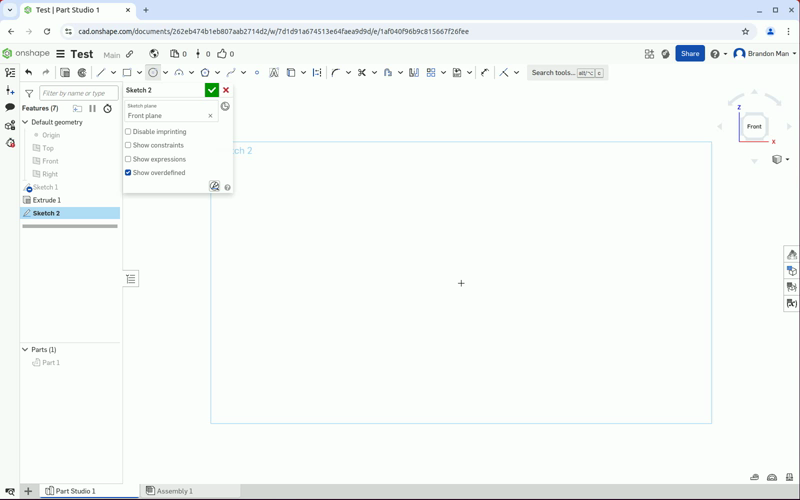
key_up(shift)
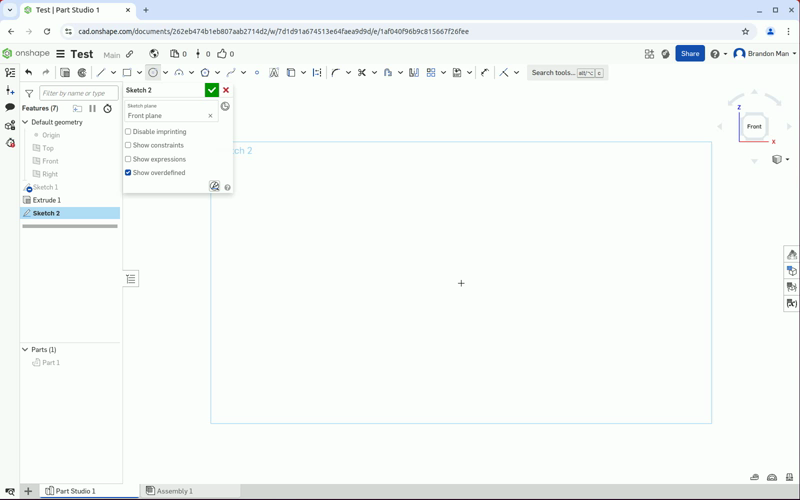
mouse_move(507, 282)
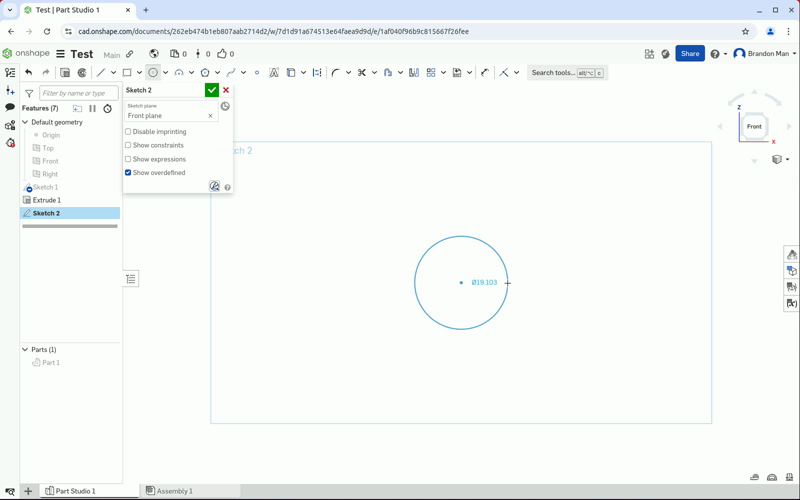
click(507, 282)
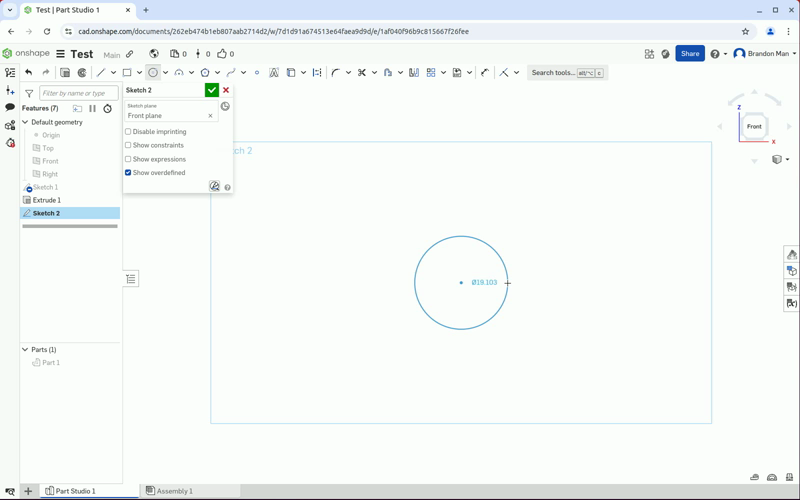
key(esc)
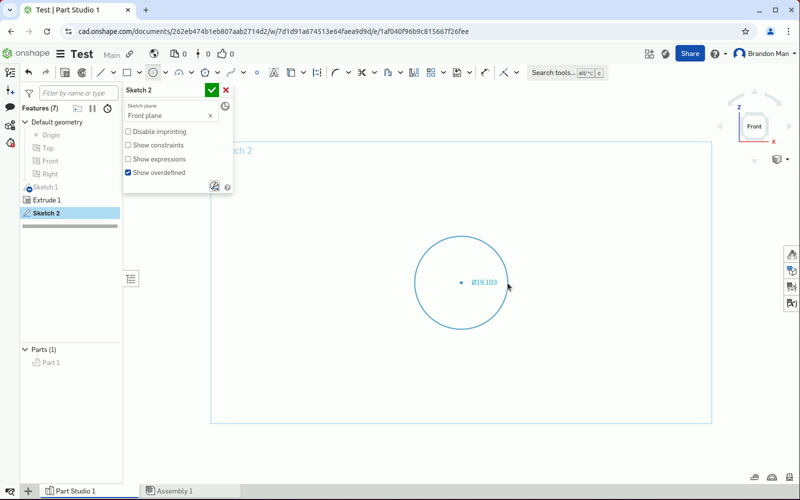
mouse_move(485, 284)
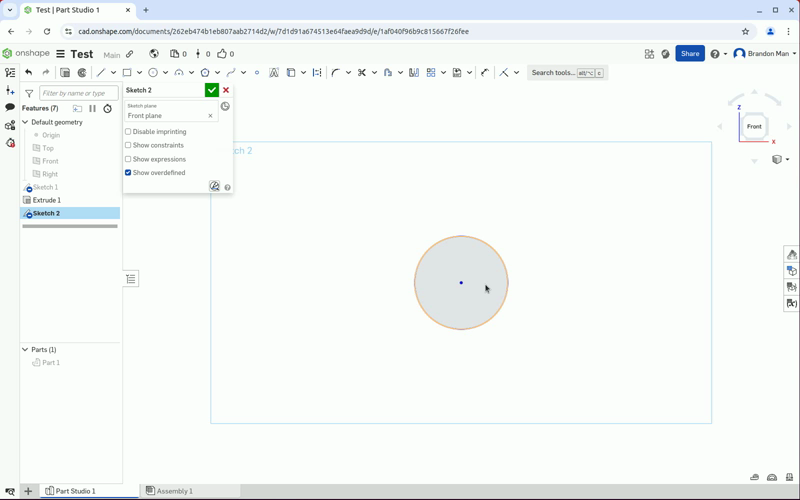
click(485, 284)
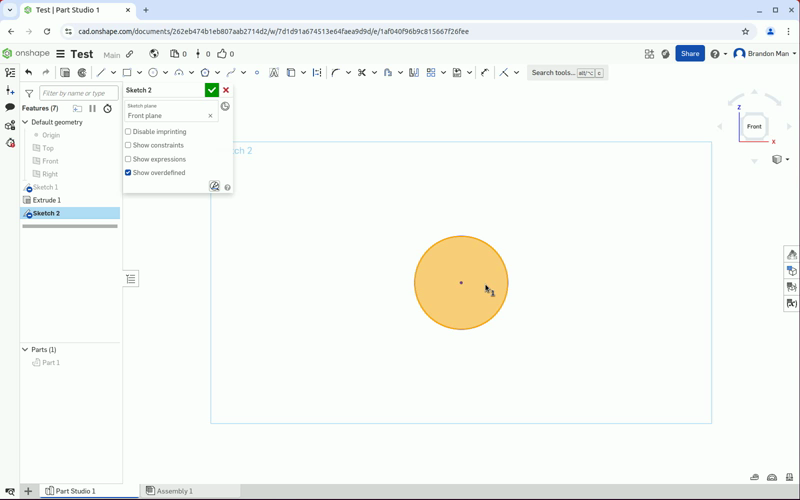
mouse_move(73, 352)
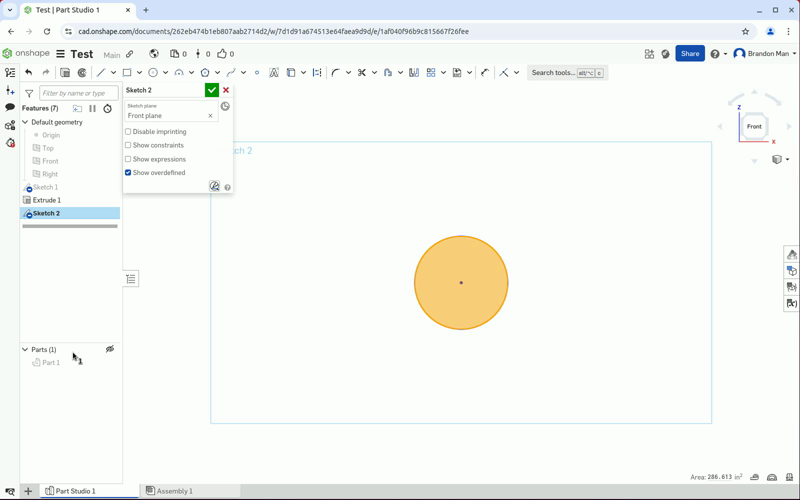
key(shift+y)
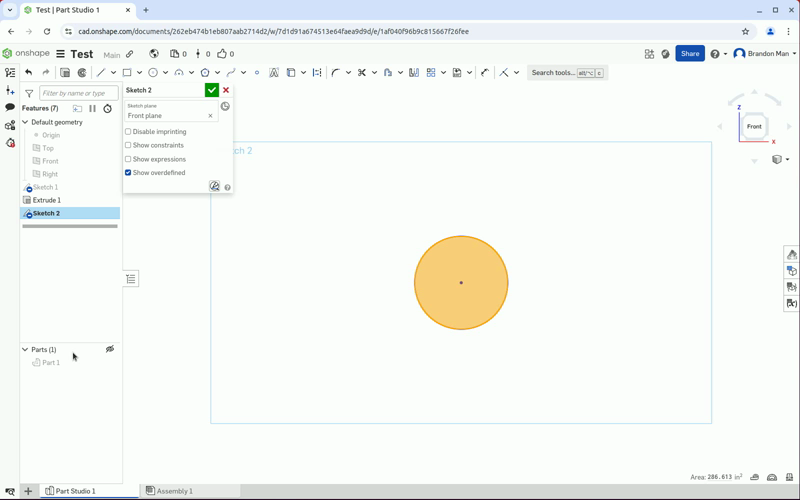
key(shift+e)
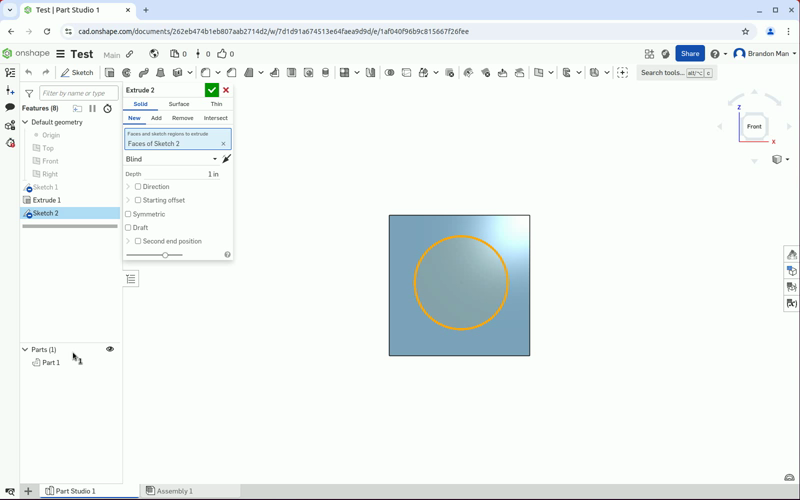
mouse_move(143, 106)
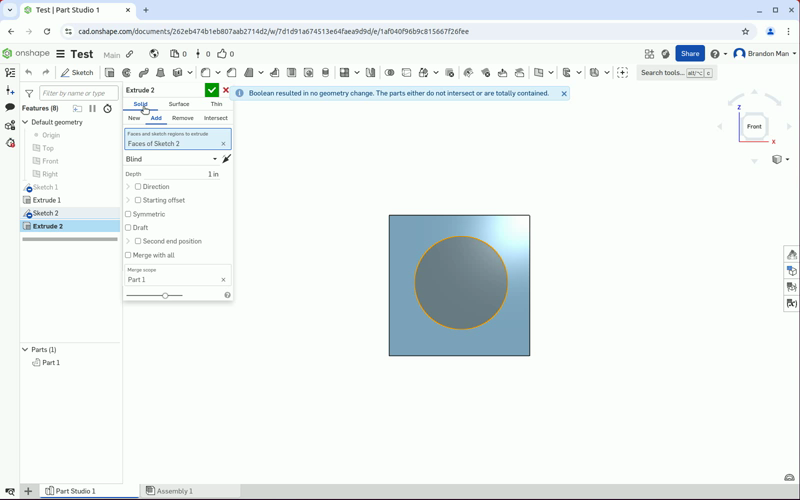
click(143, 106)
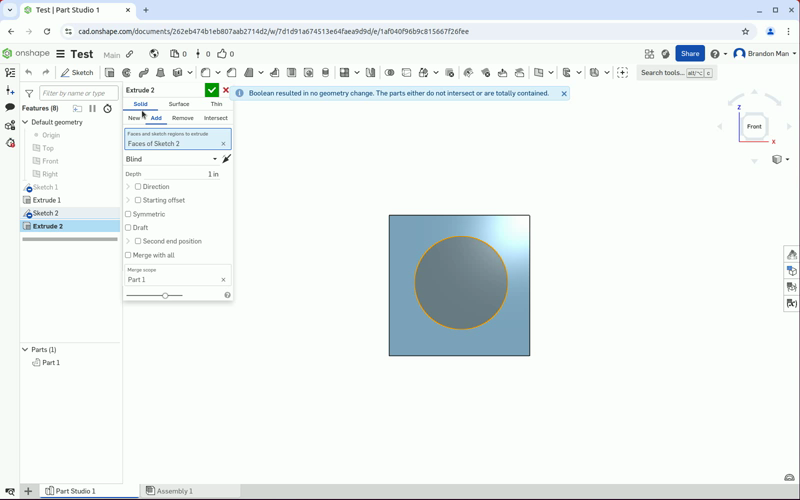
mouse_move(137, 120)
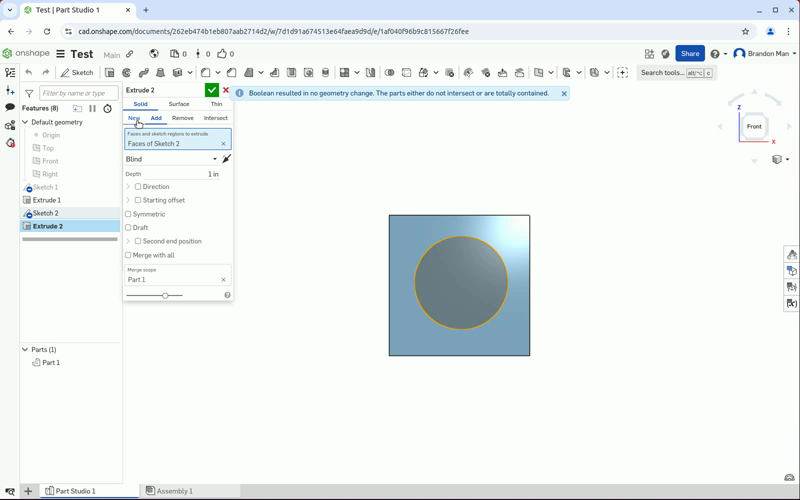
click(137, 120)
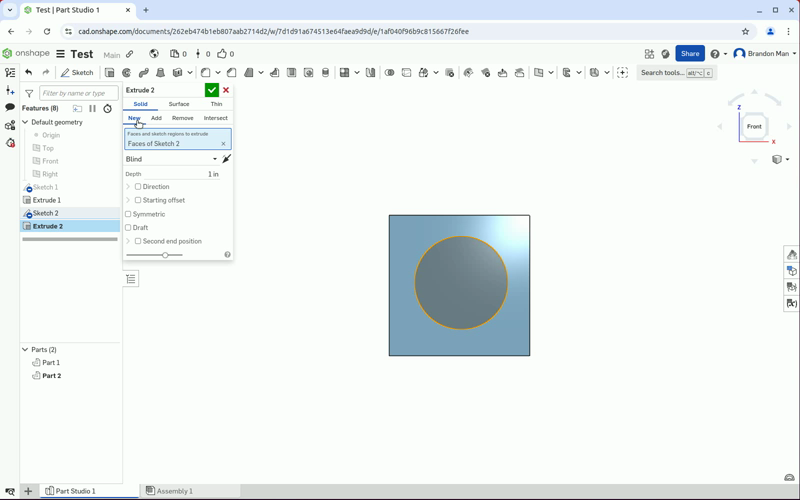
key(tab, 4)
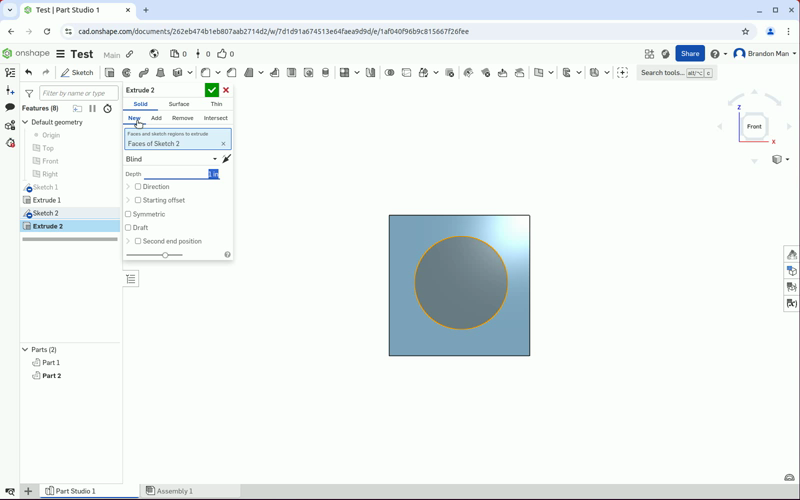
text(23.108)
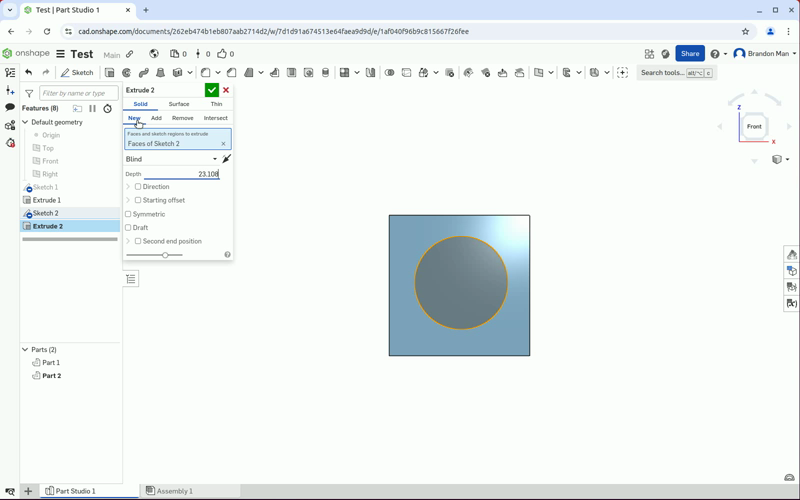
key(enter)
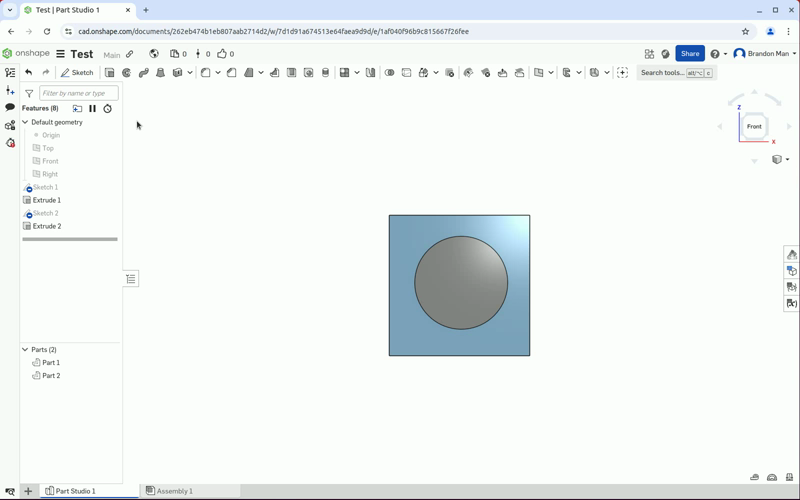
key(shift+h)
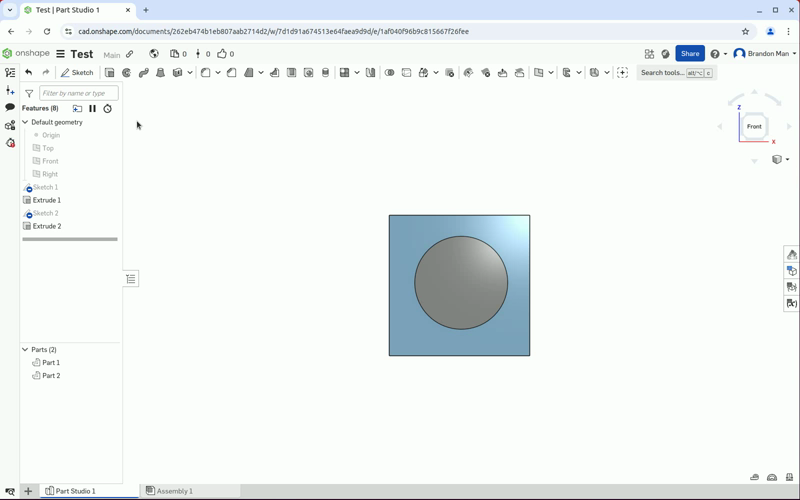
key(shift+h)
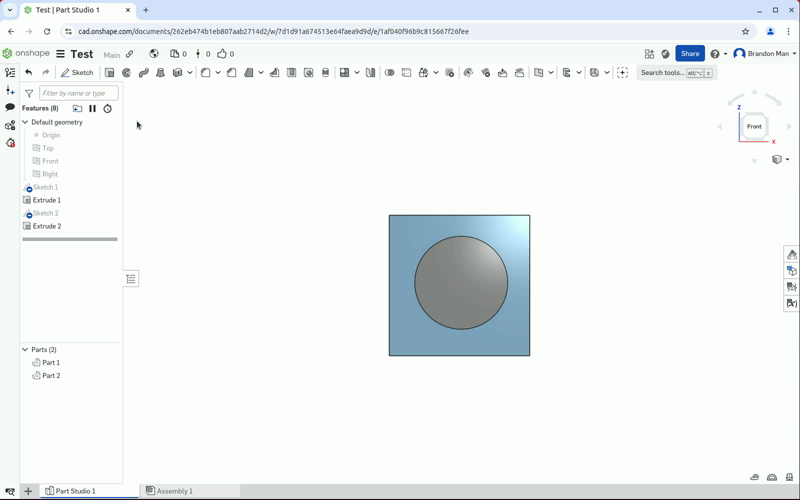
mouse_move(73, 189)
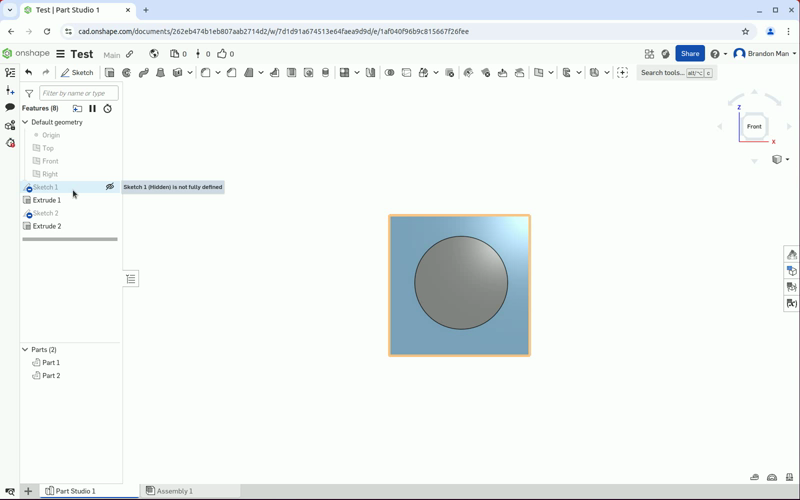
click(73, 189)
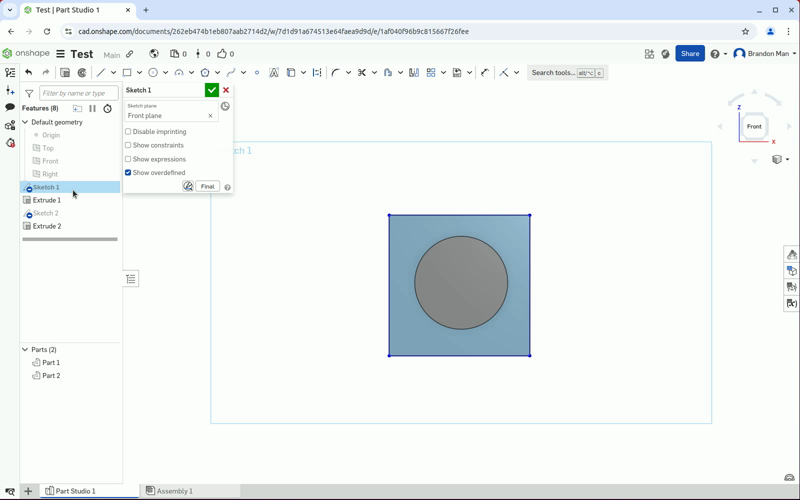
mouse_move(229, 92)
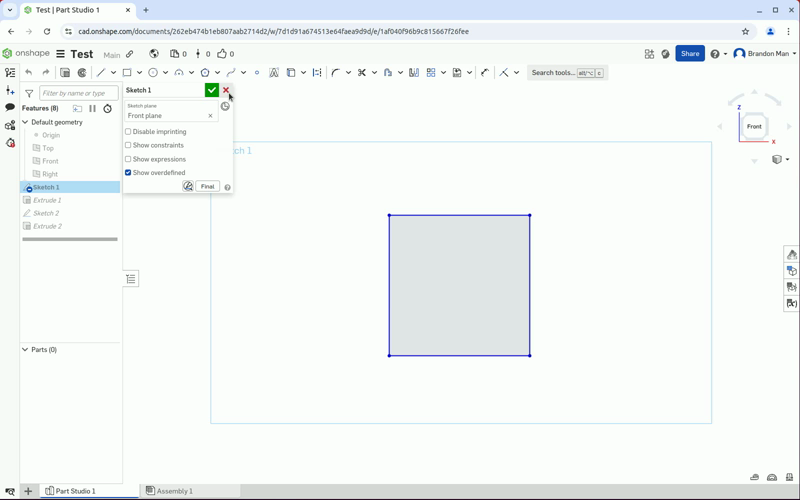
click(229, 92)
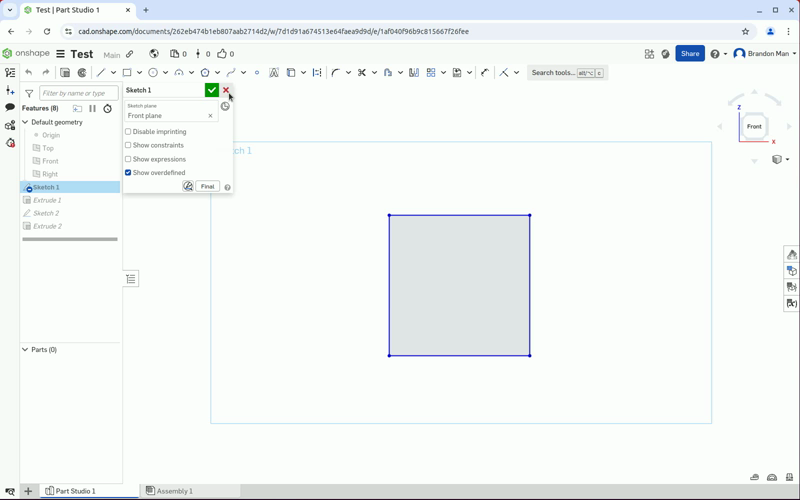
key(shift+s)
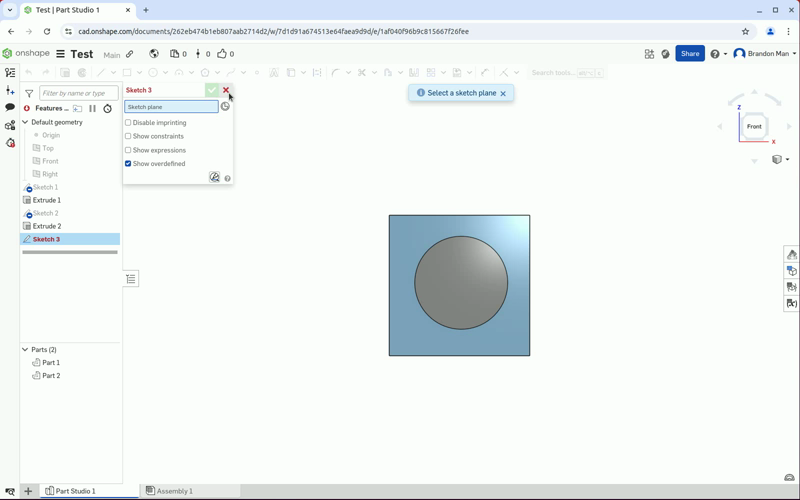
mouse_move(73, 163)
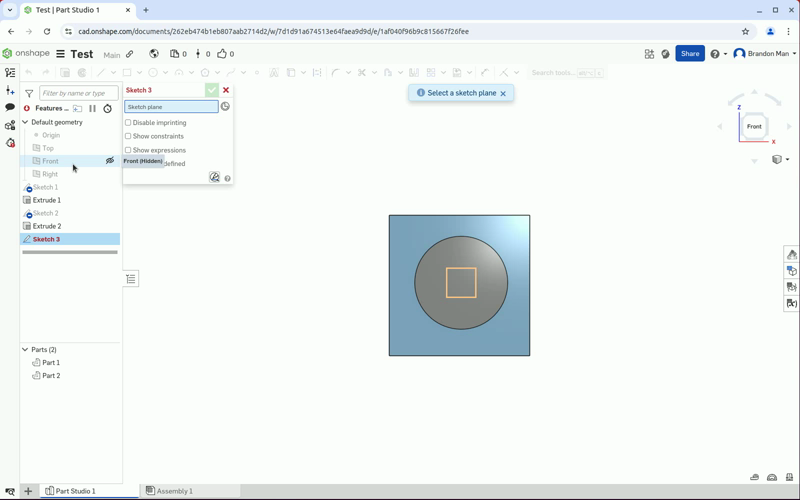
click(73, 163)
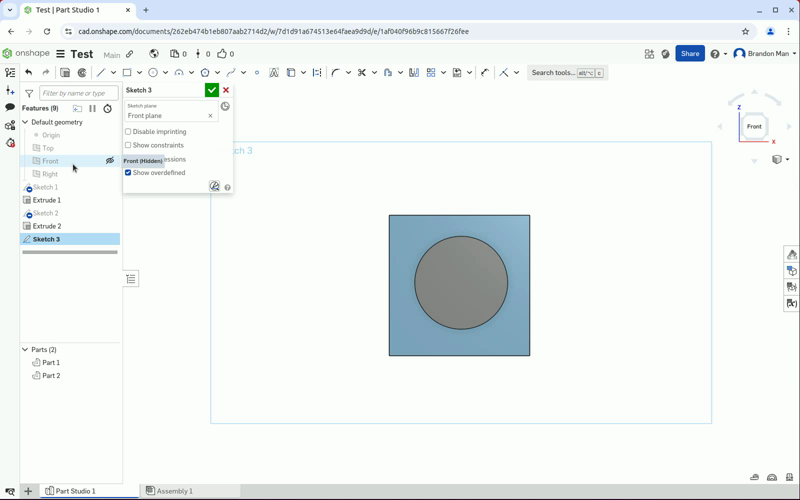
mouse_move(73, 352)
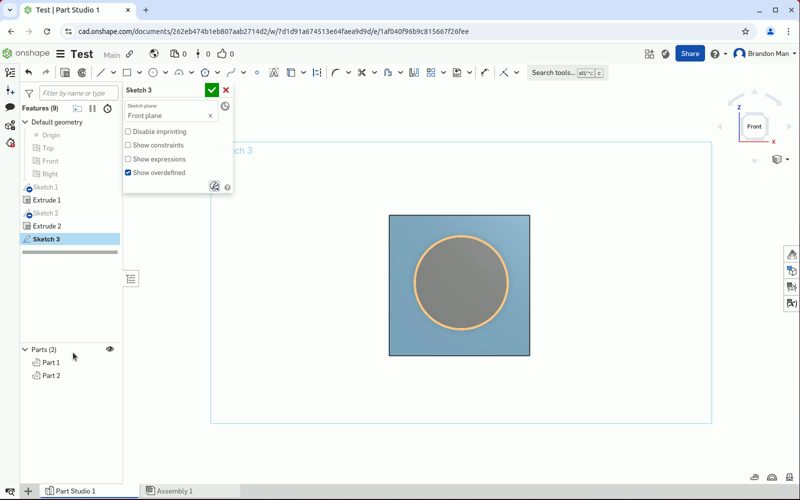
key(y)
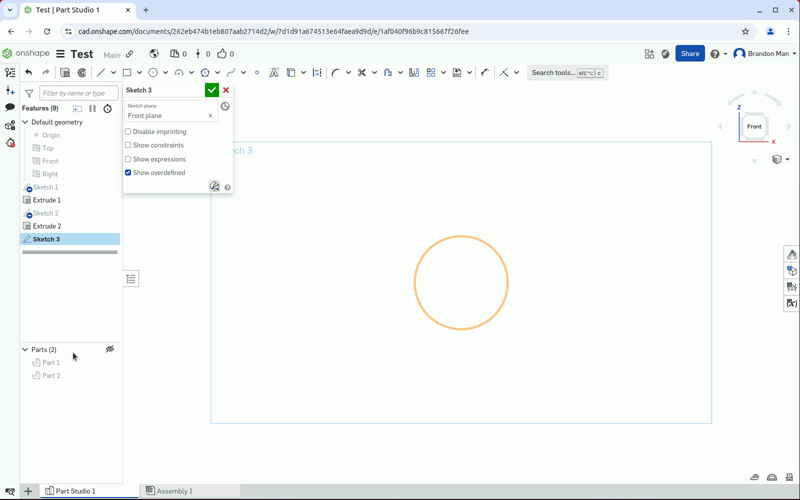
key(c)
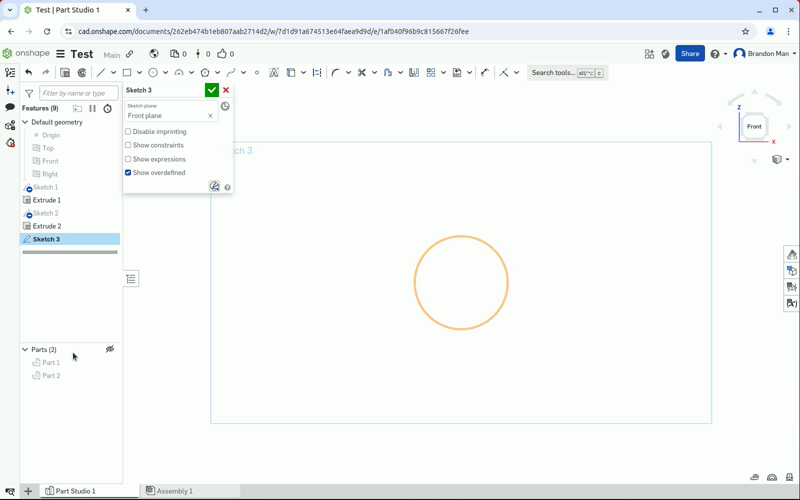
key_down(shift)
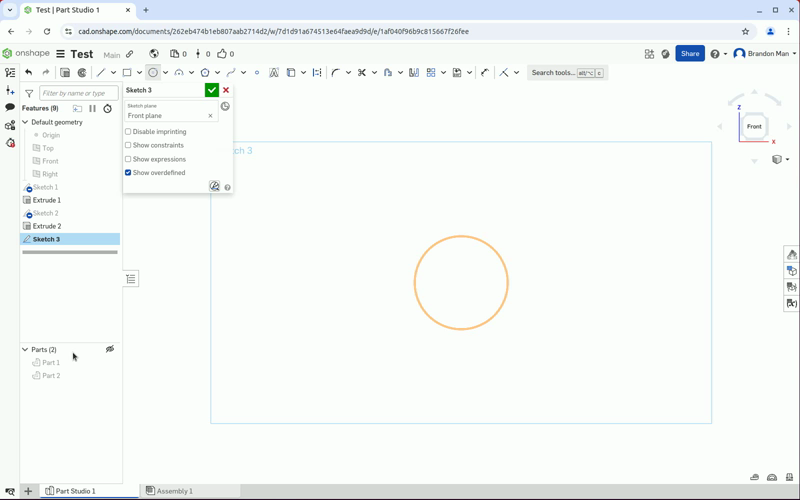
mouse_move(461, 282)
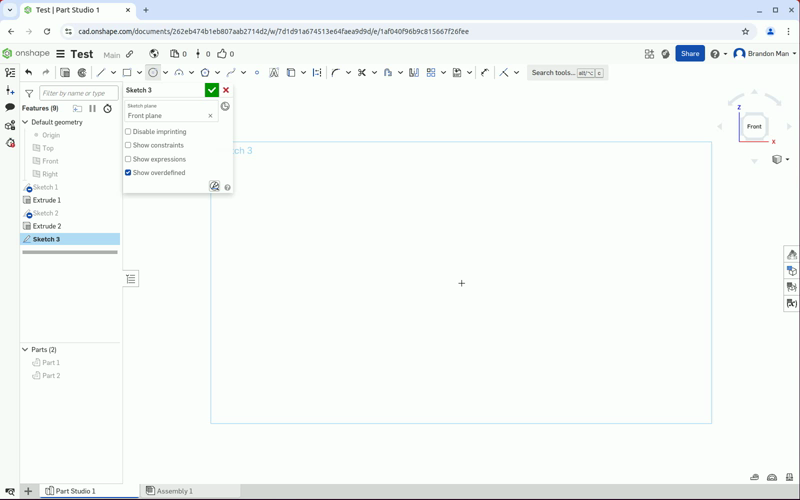
click(461, 282)
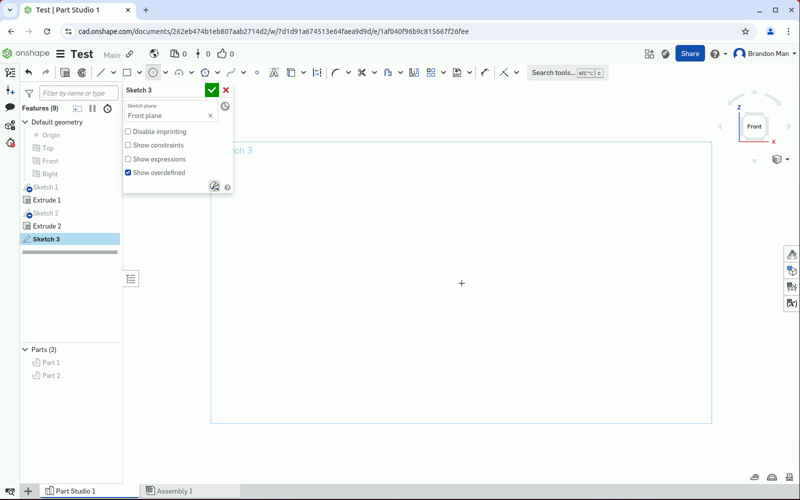
key_up(shift)
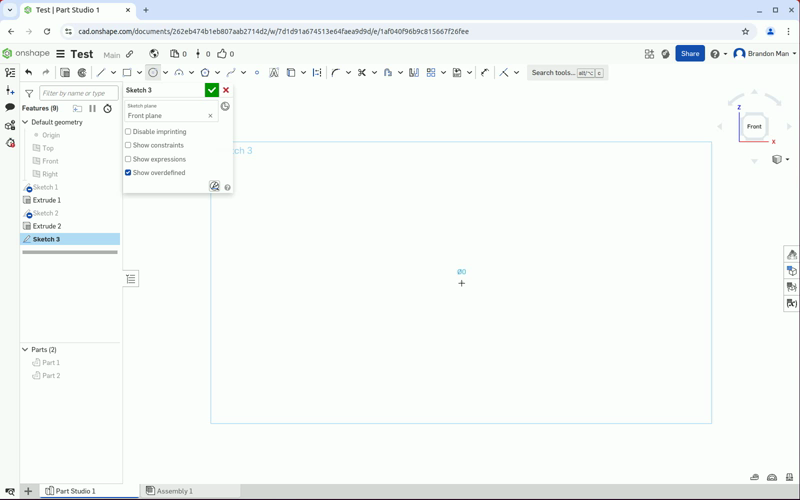
mouse_move(500, 282)
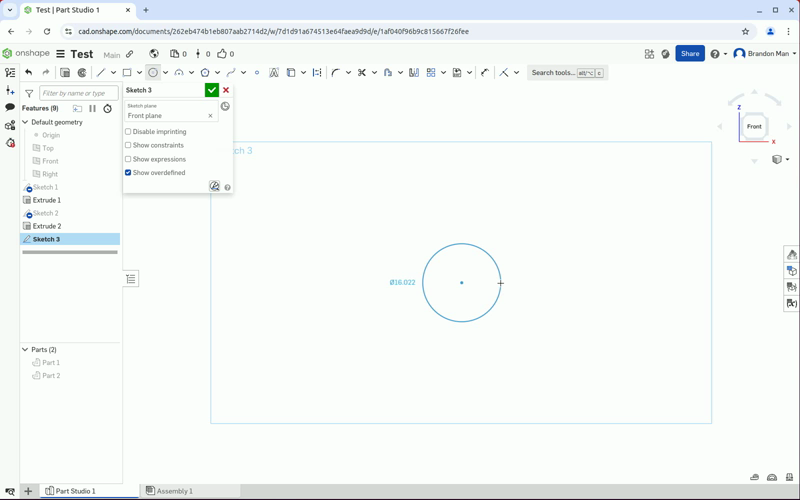
click(500, 282)
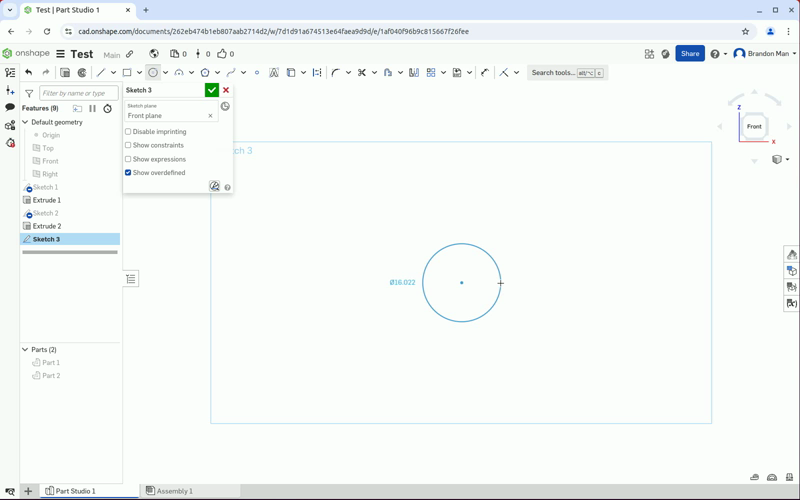
key(esc)
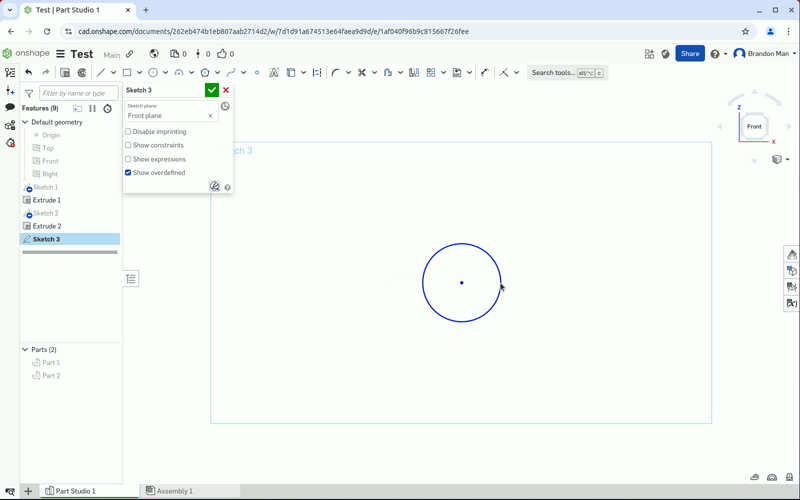
mouse_move(457, 257)
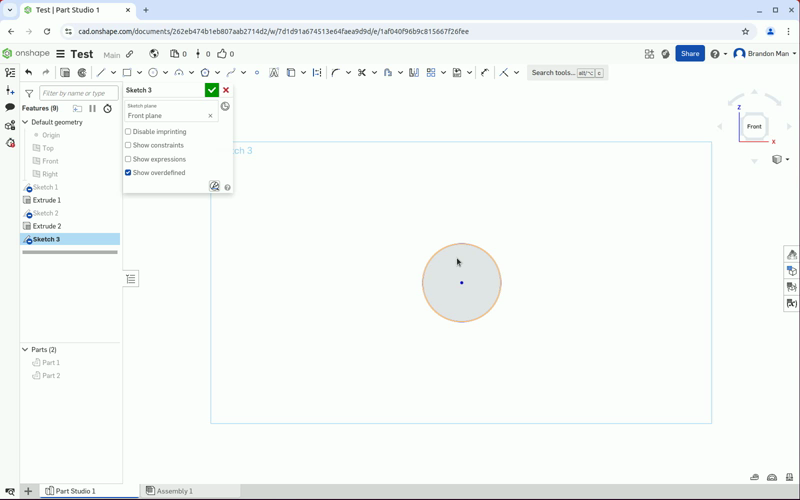
click(457, 257)
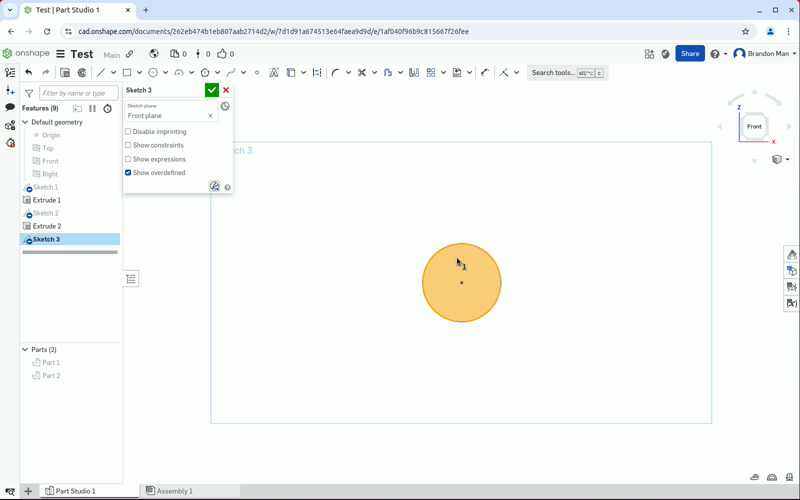
mouse_move(73, 352)
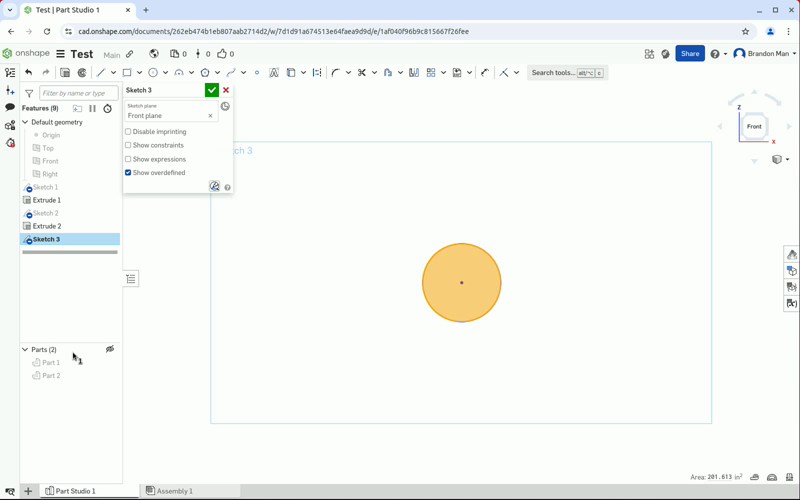
key(shift+y)
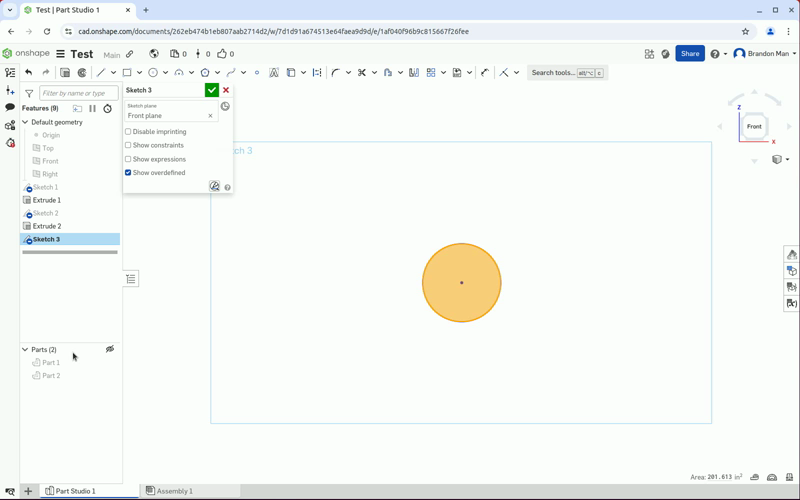
key(shift+e)
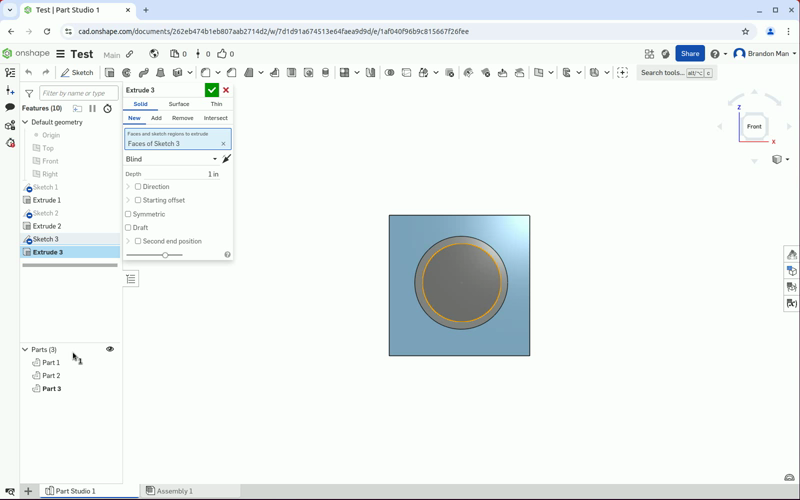
mouse_move(143, 106)
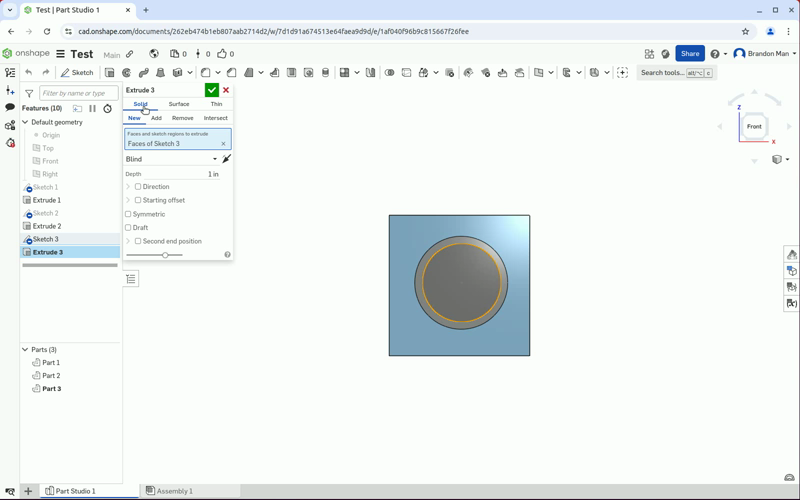
click(143, 106)
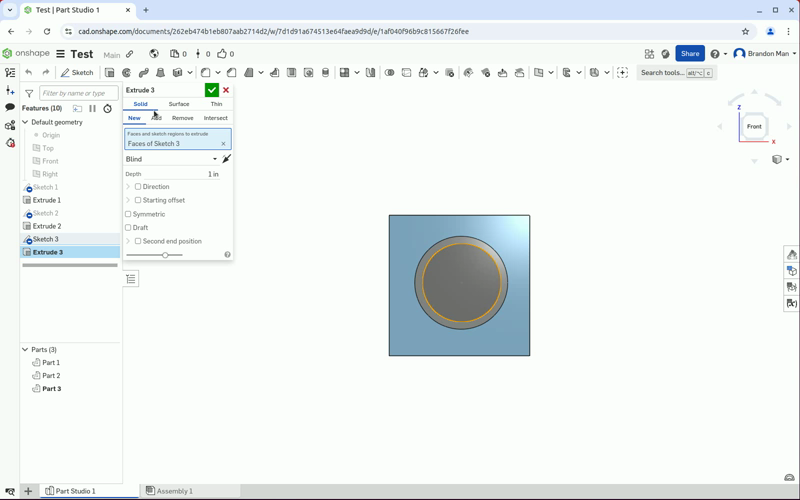
mouse_move(186, 120)
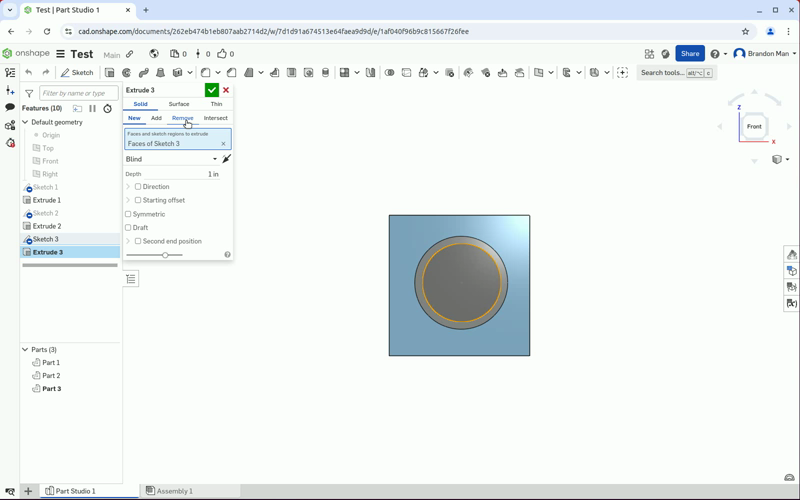
click(186, 120)
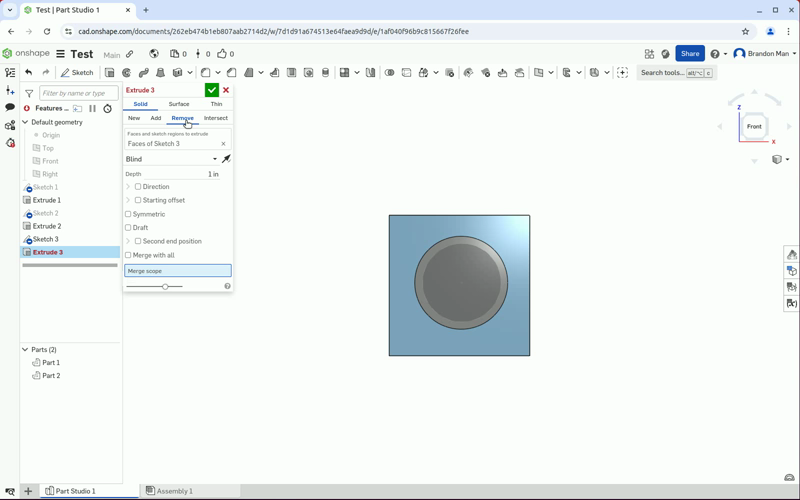
key(tab, 4)
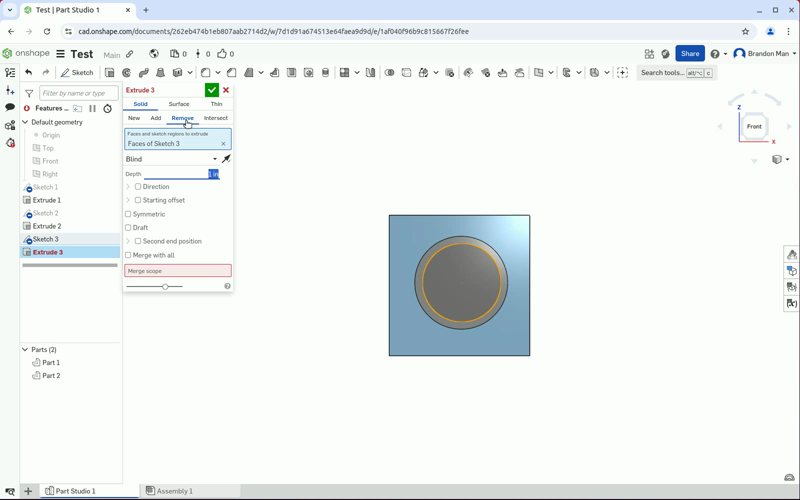
text(-23.108)
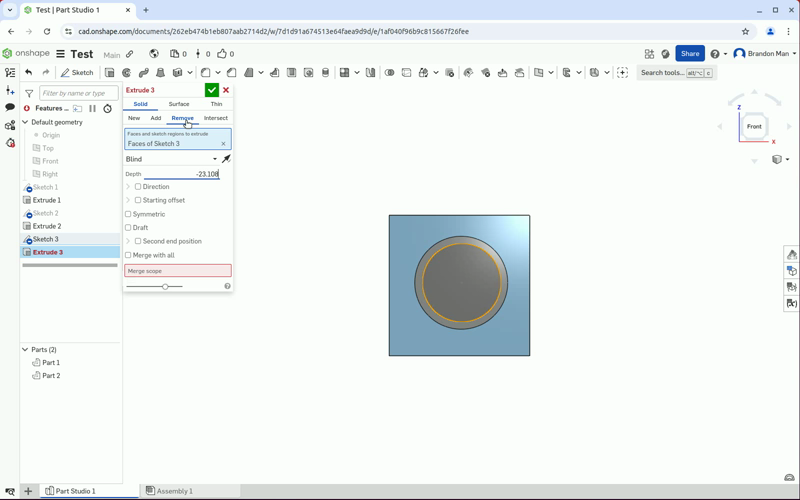
key(tab, 6)
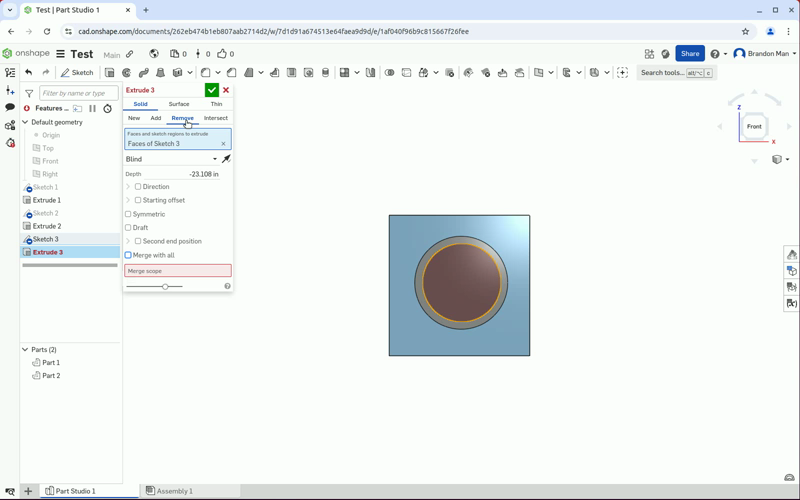
key(space)
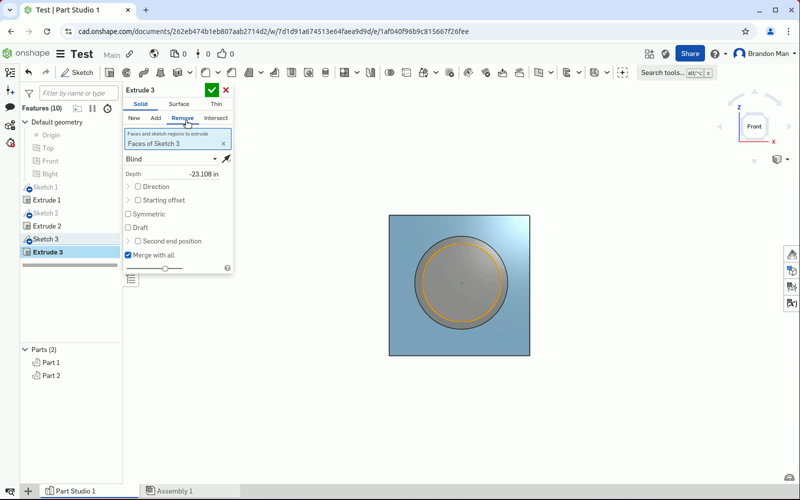
key(enter)
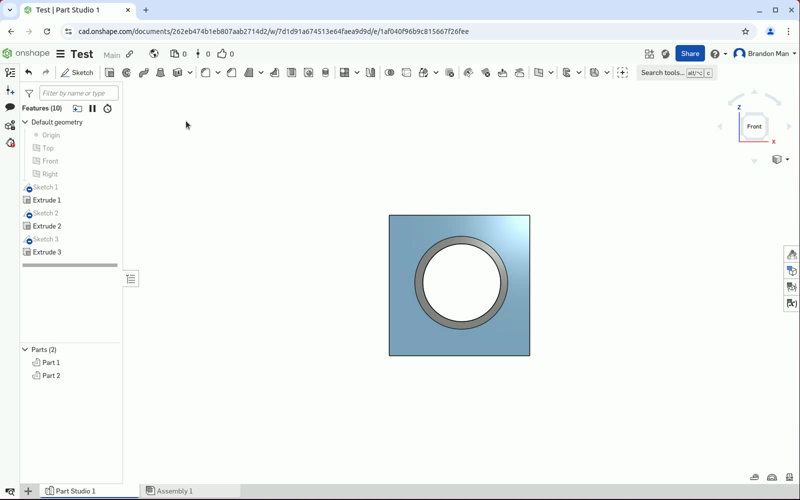
key(shift+h)
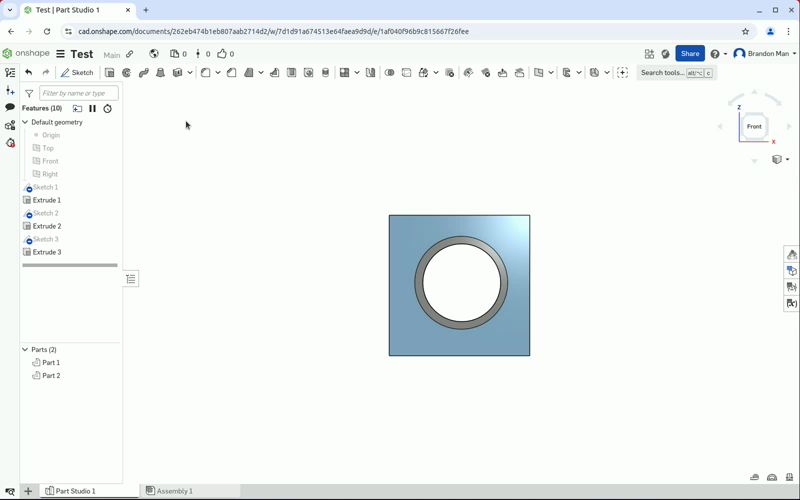
key(shift+h)
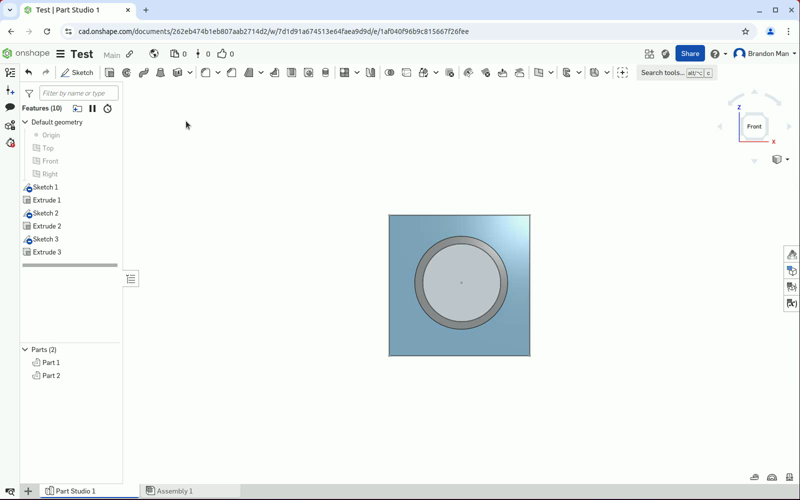
key(shift+7)
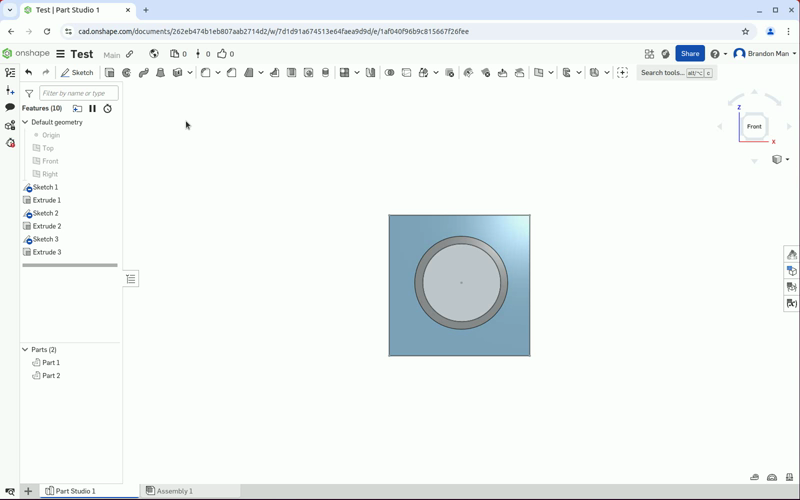
key(left, 2)
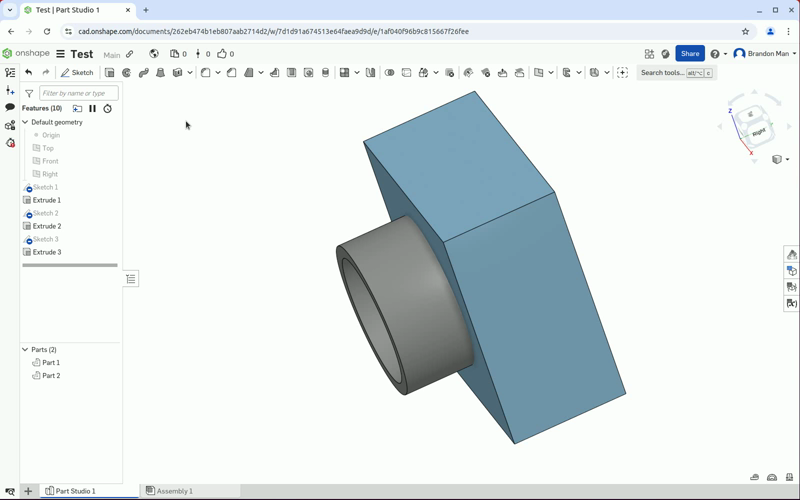
key(down, 2)
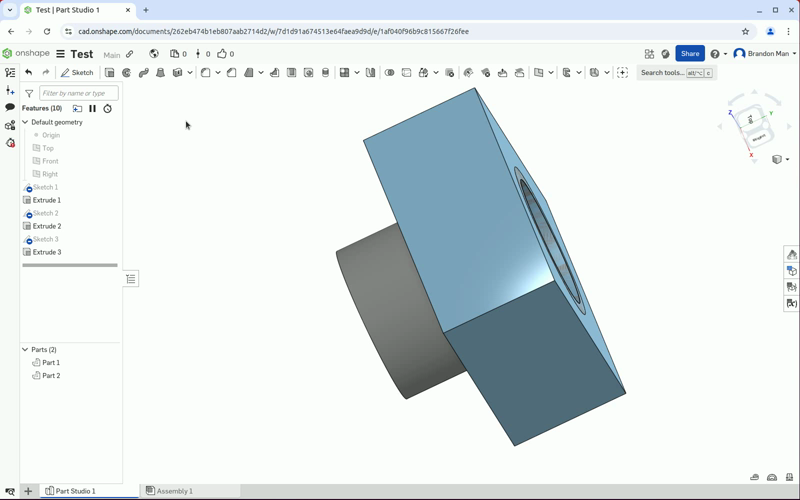
key(up, 2)
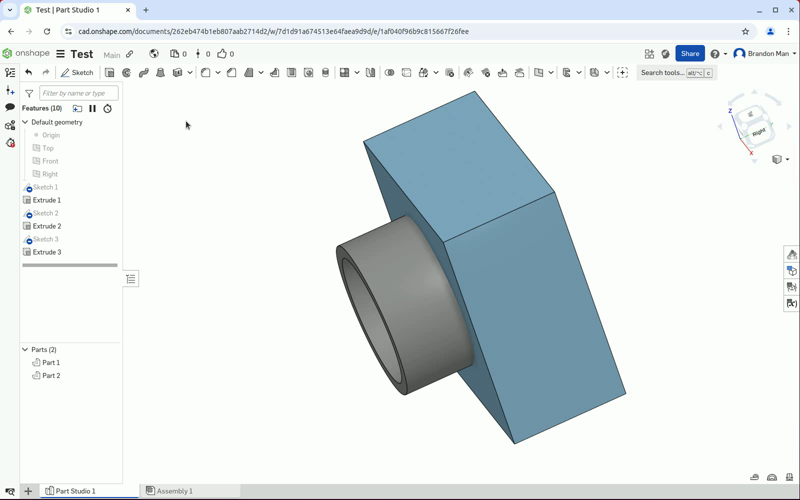
key(right, 2)
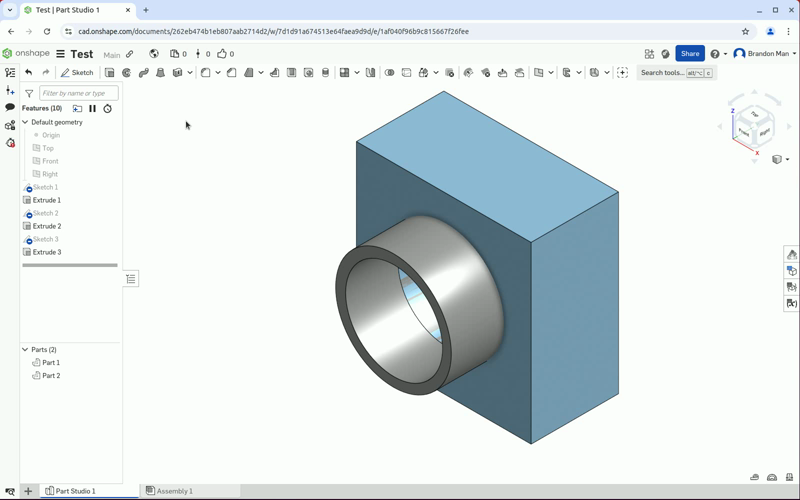
mouse_move(73, 189)
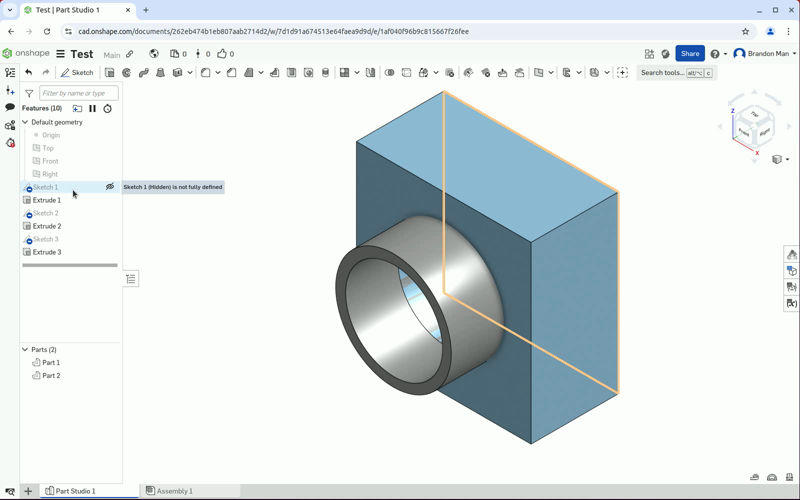
click(73, 189)